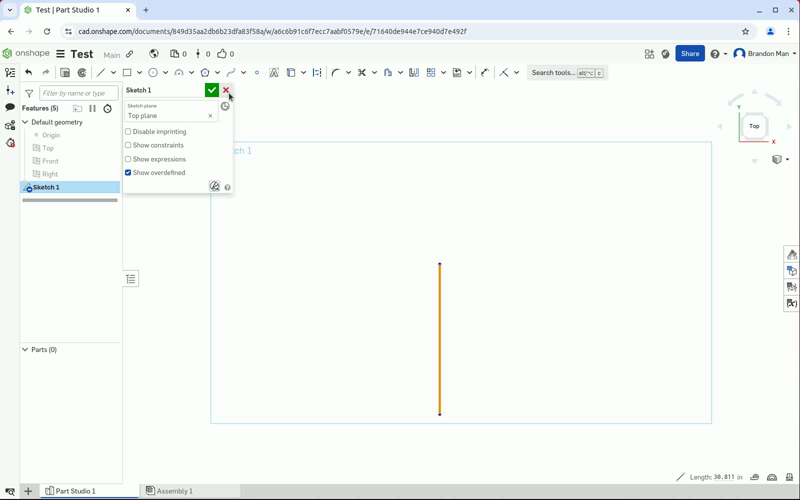
key(shift+h)
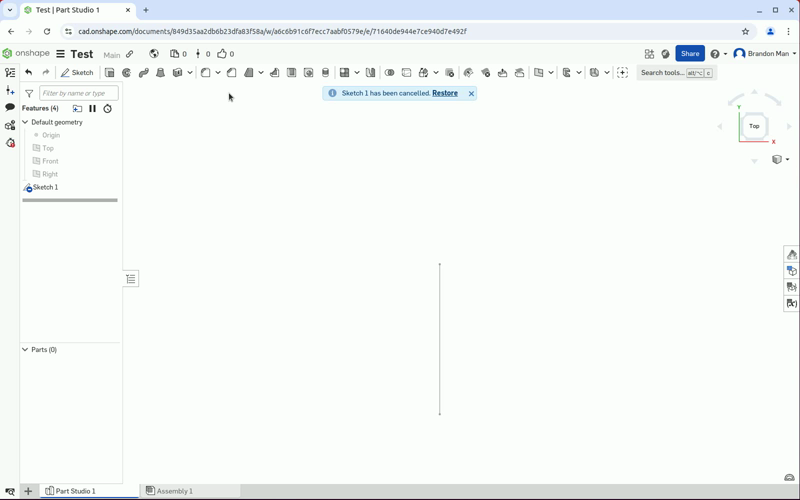
mouse_move(73, 352)
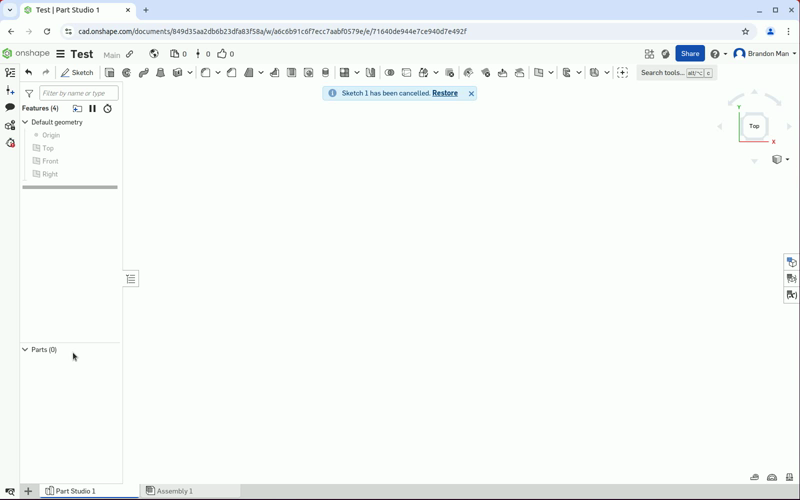
key(y)
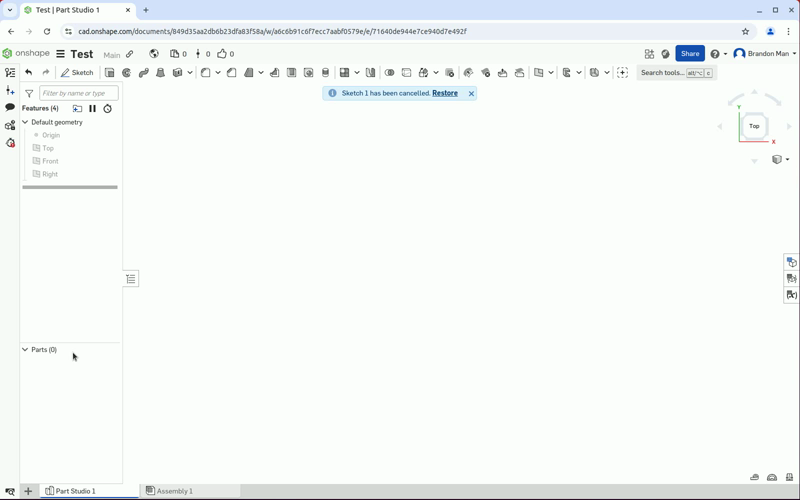
key(shift+p)
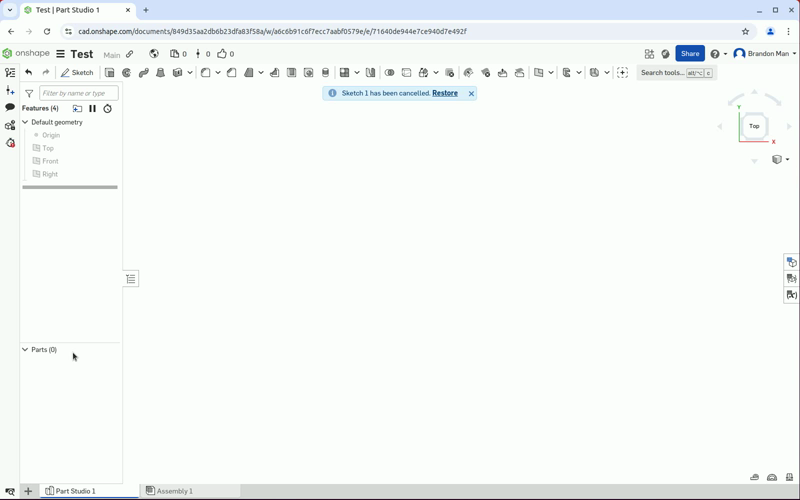
key(space)
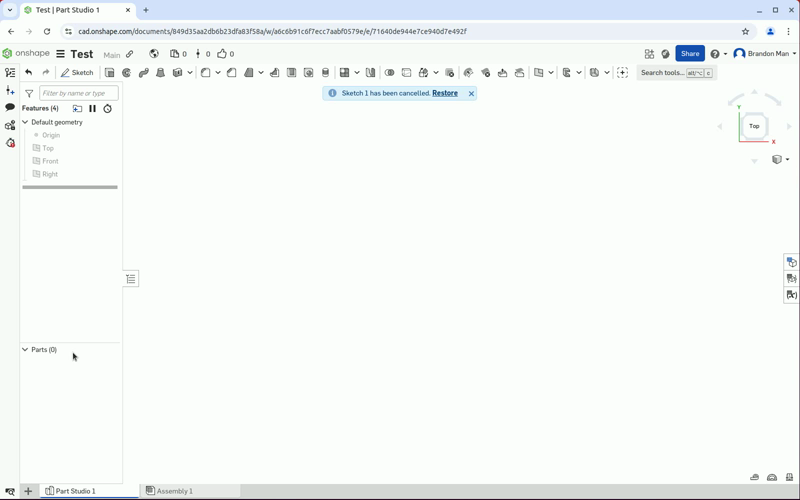
key_down(shift)
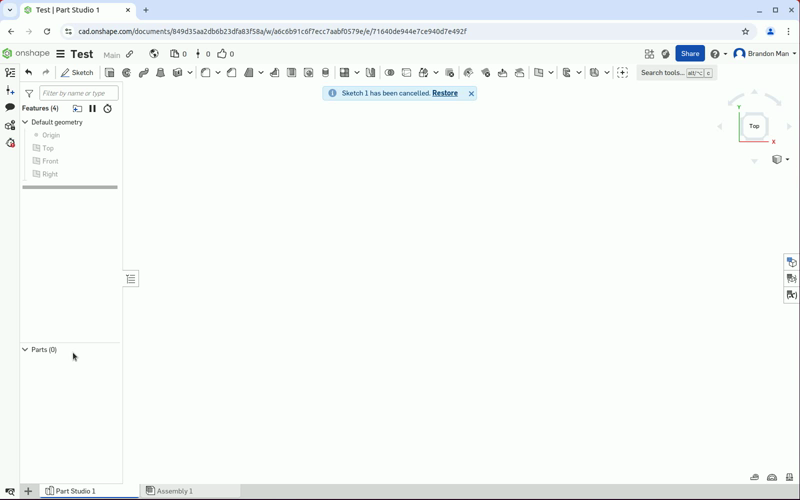
key(up)
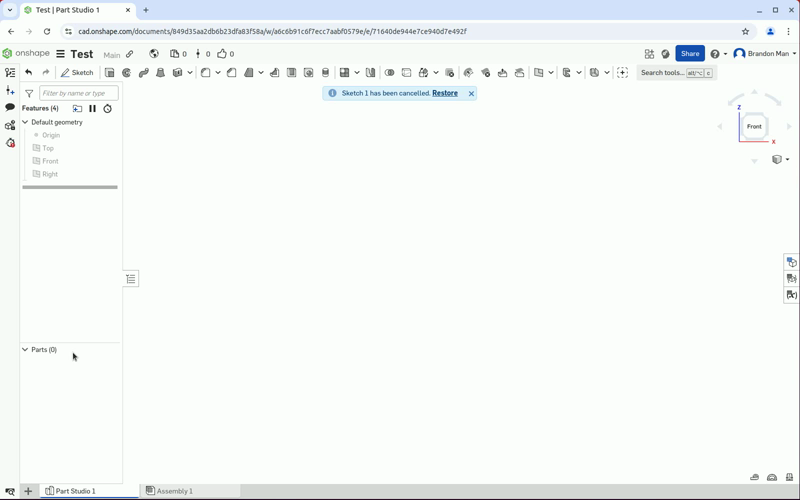
key_up(shift)
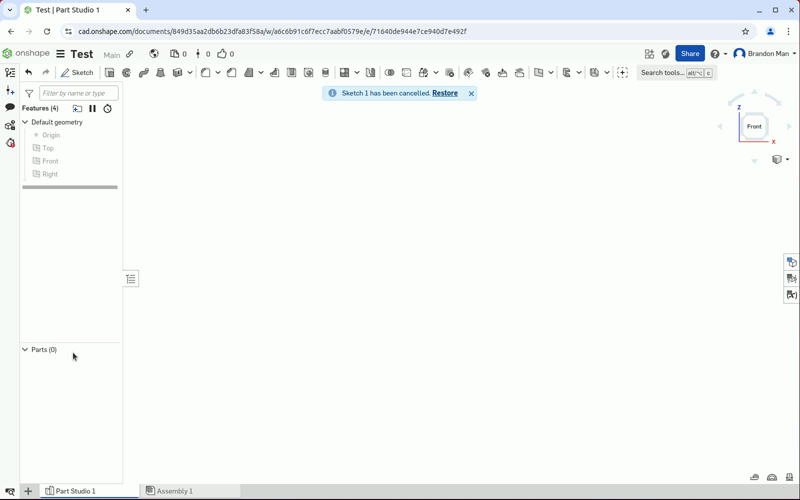
mouse_move(73, 352)
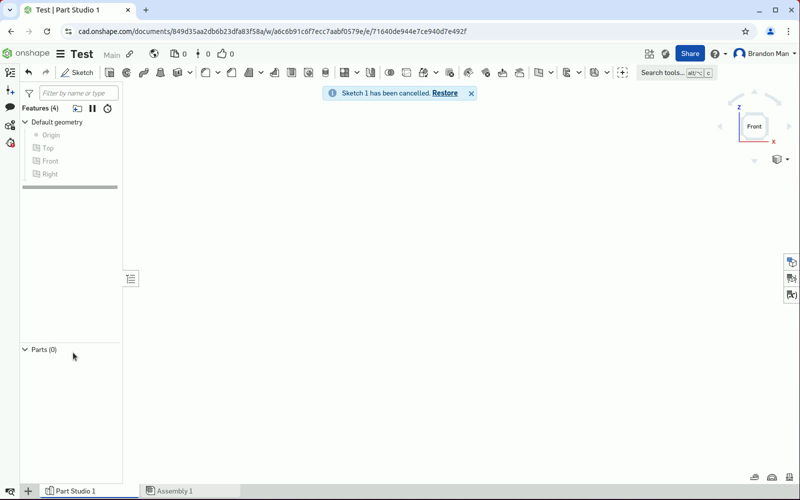
key(shift+y)
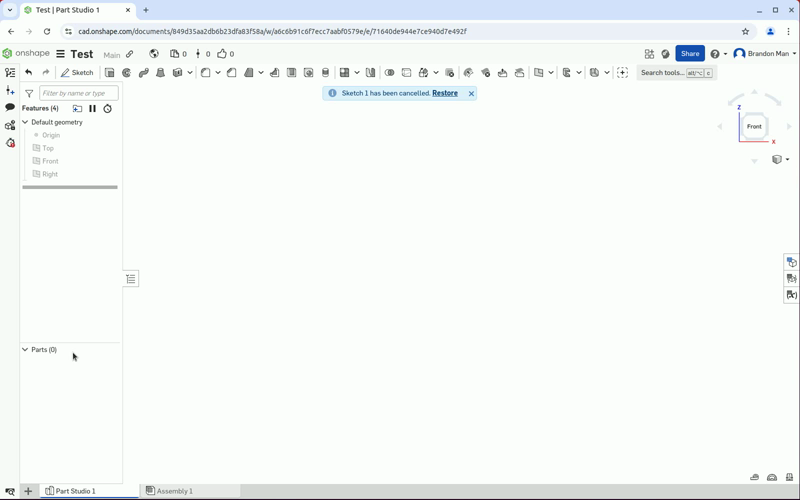
key(shift+s)
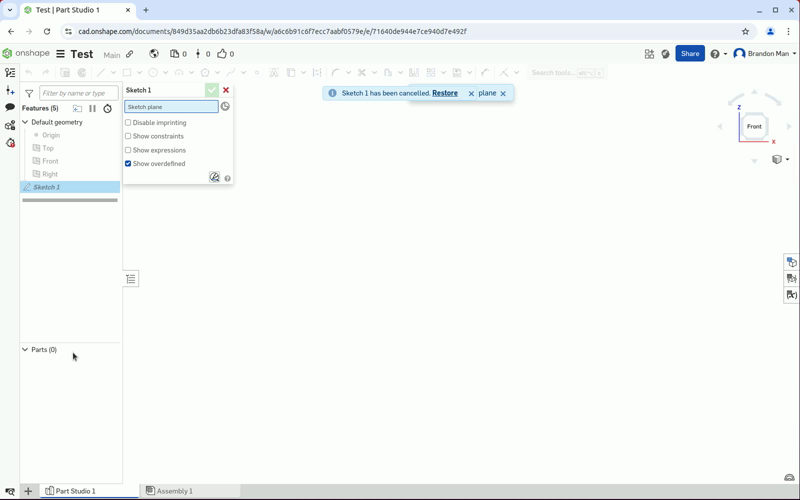
mouse_move(73, 163)
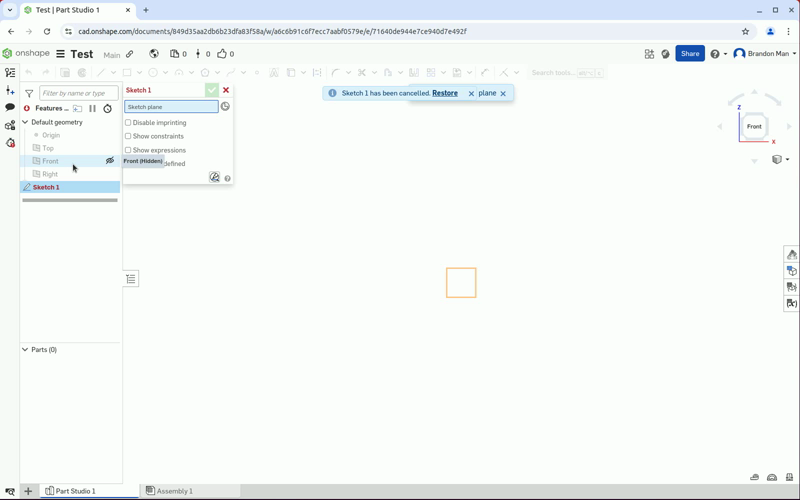
click(73, 163)
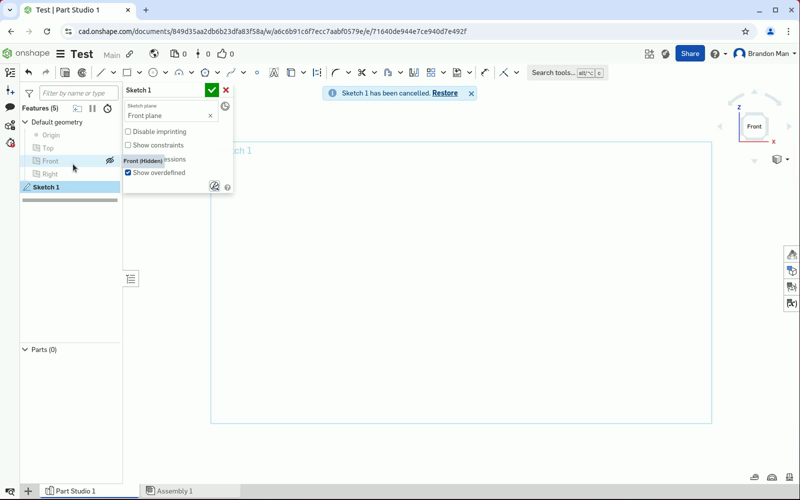
mouse_move(73, 352)
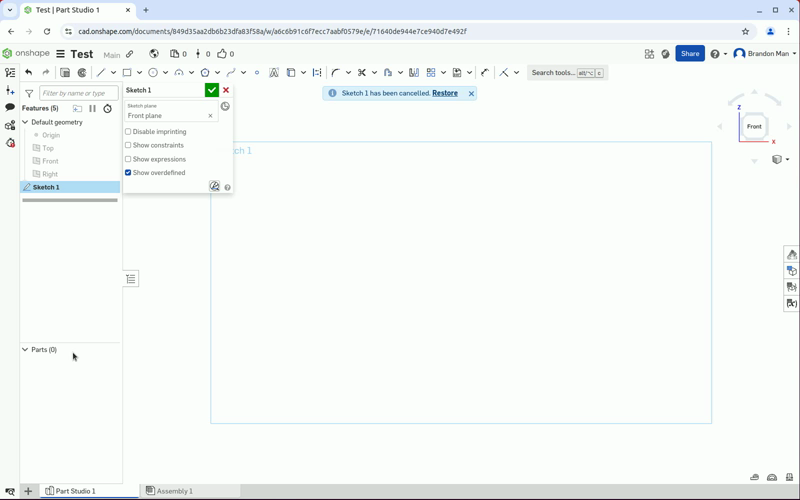
key(y)
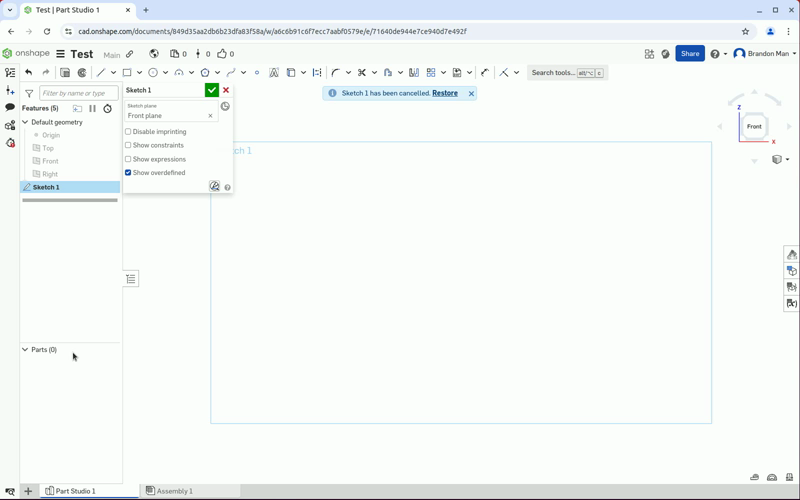
key(c)
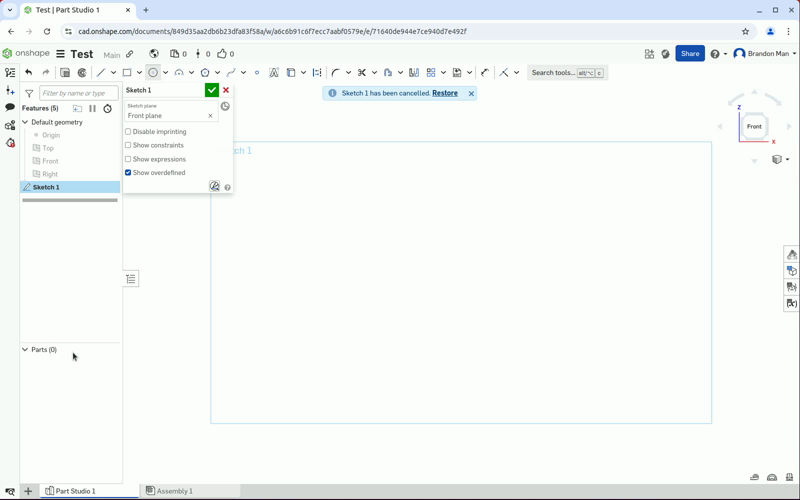
key_down(shift)
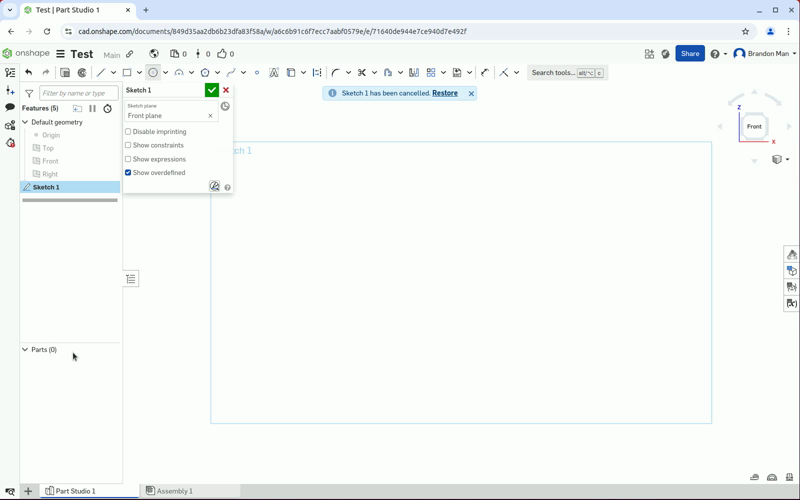
mouse_move(461, 282)
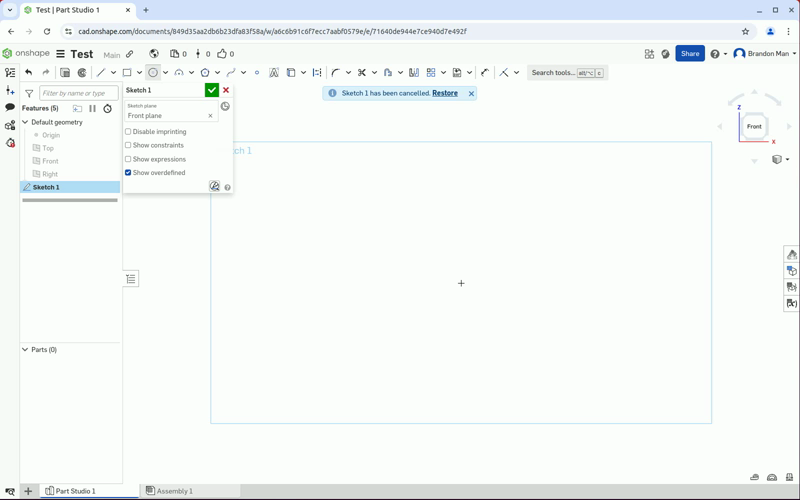
click(461, 282)
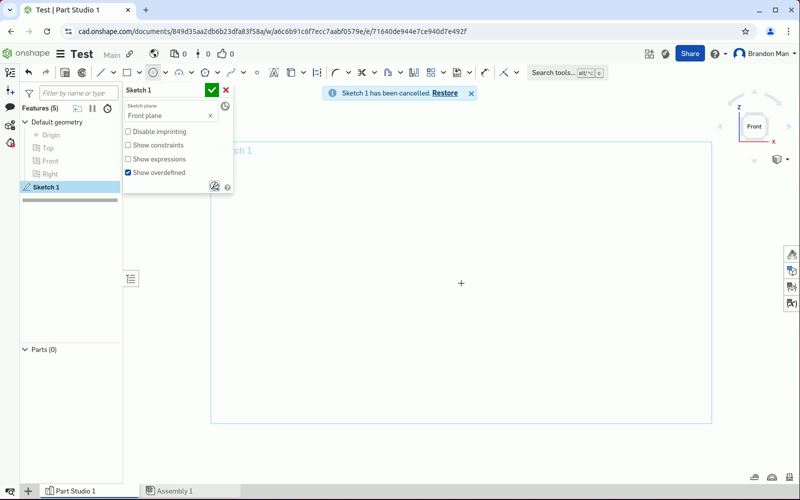
key_up(shift)
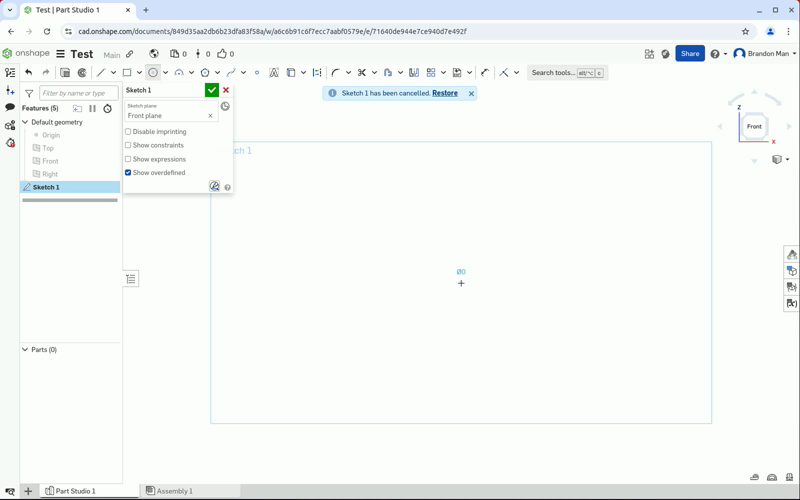
mouse_move(574, 282)
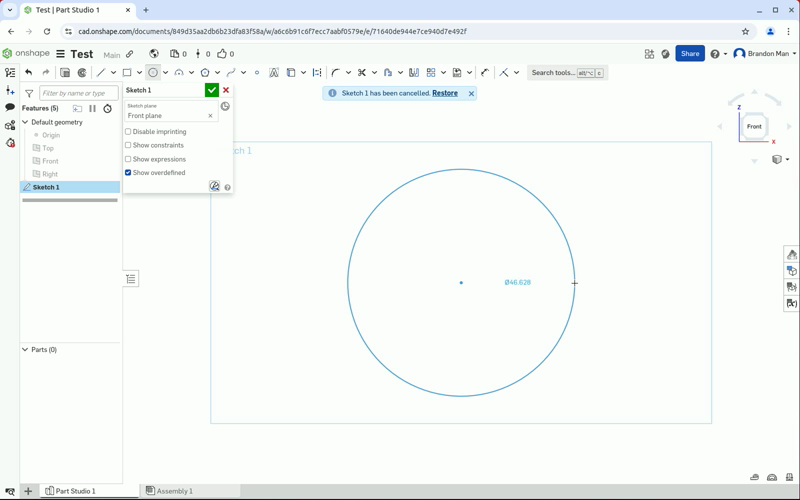
click(574, 282)
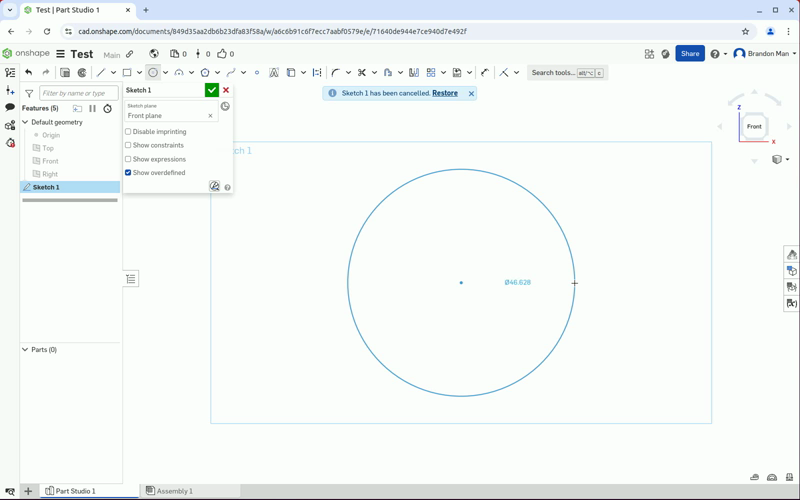
key(esc)
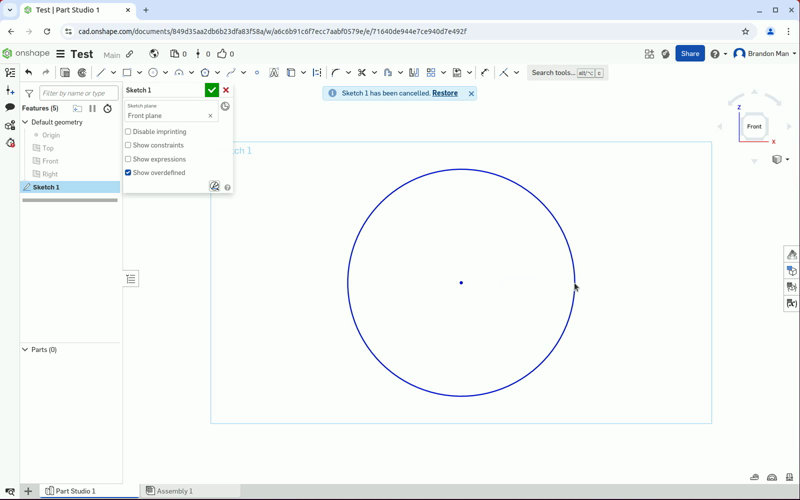
key(c)
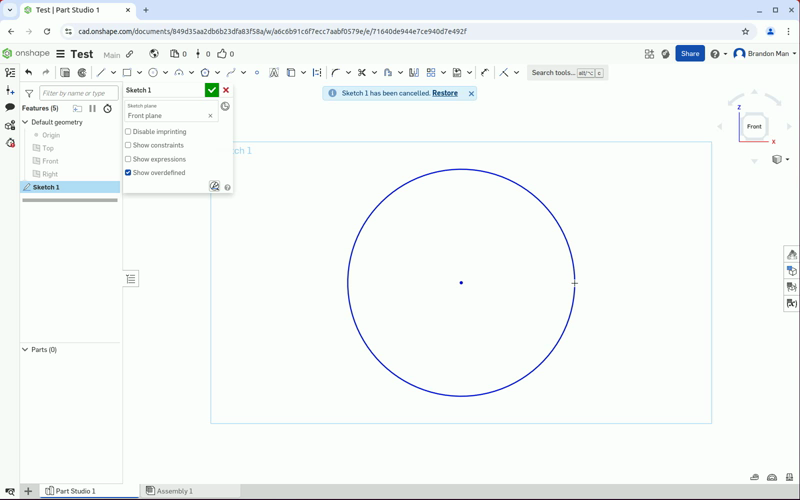
key_down(shift)
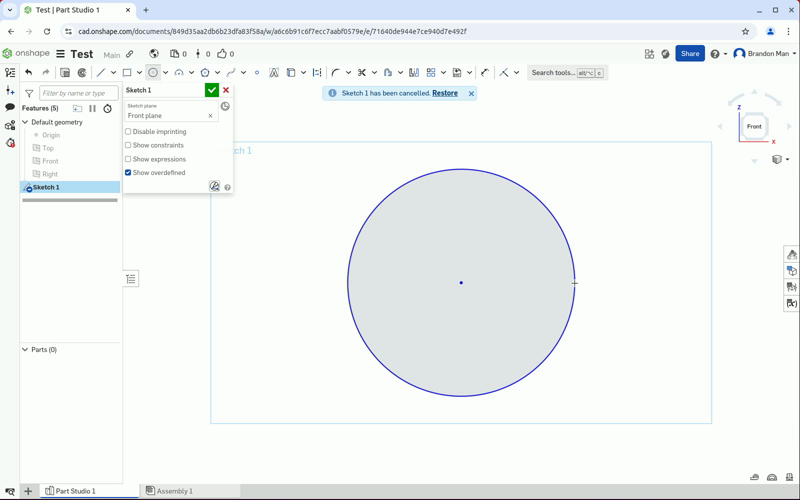
mouse_move(461, 282)
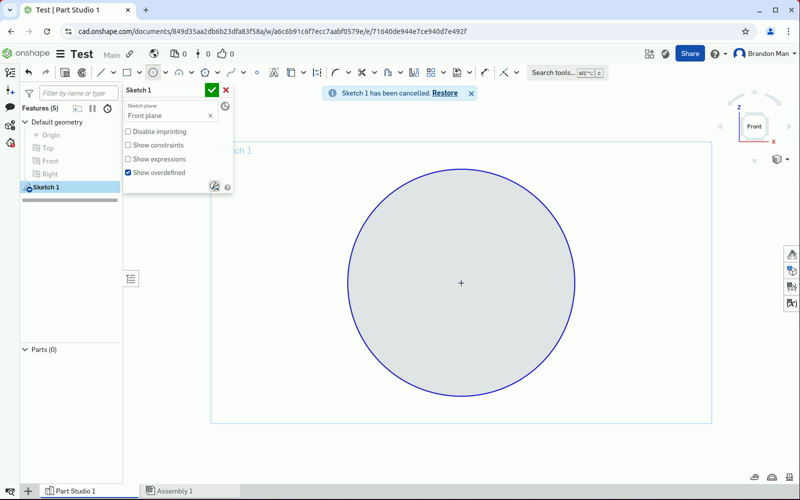
click(461, 282)
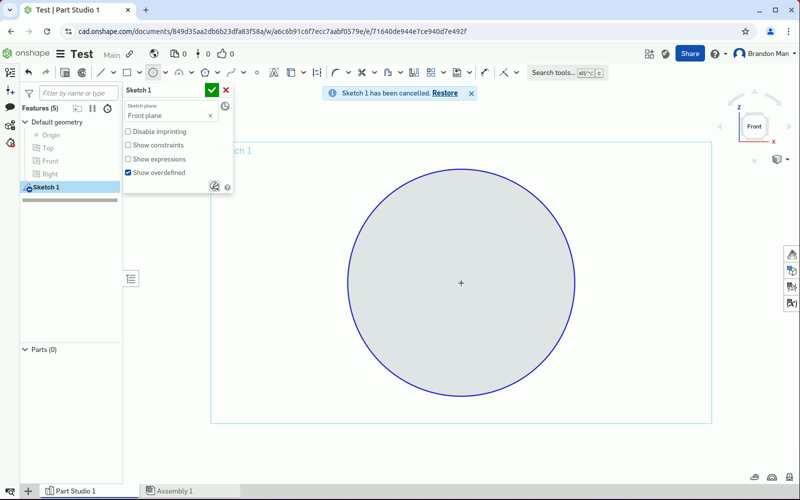
key_up(shift)
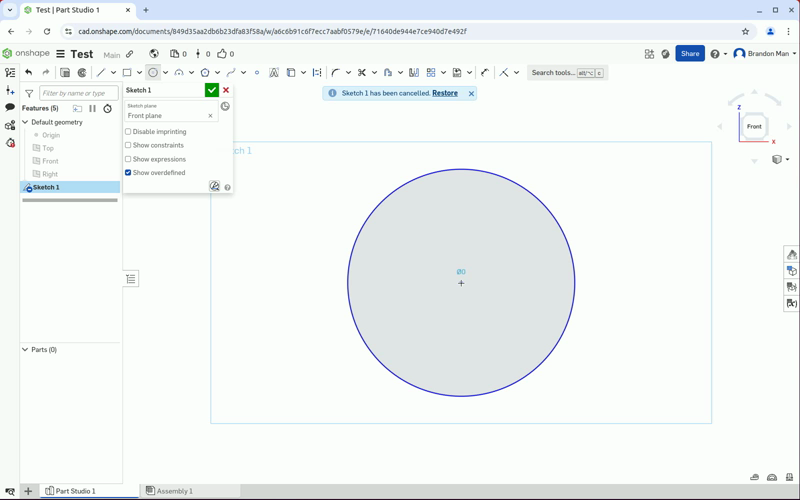
mouse_move(560, 282)
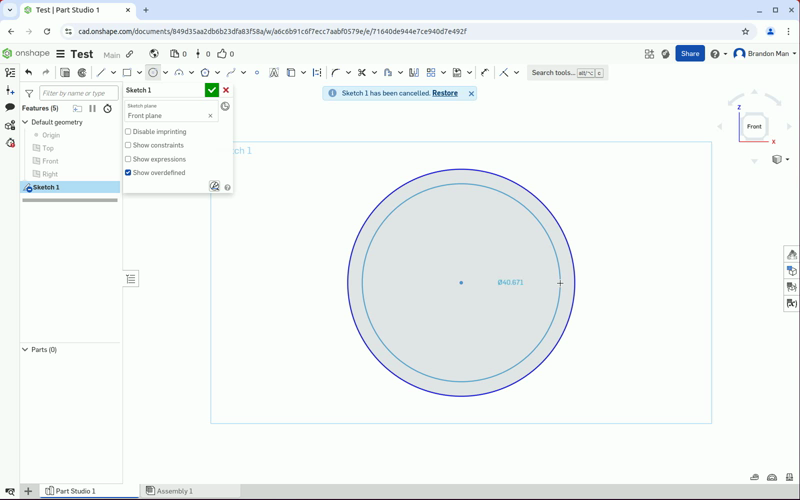
click(560, 282)
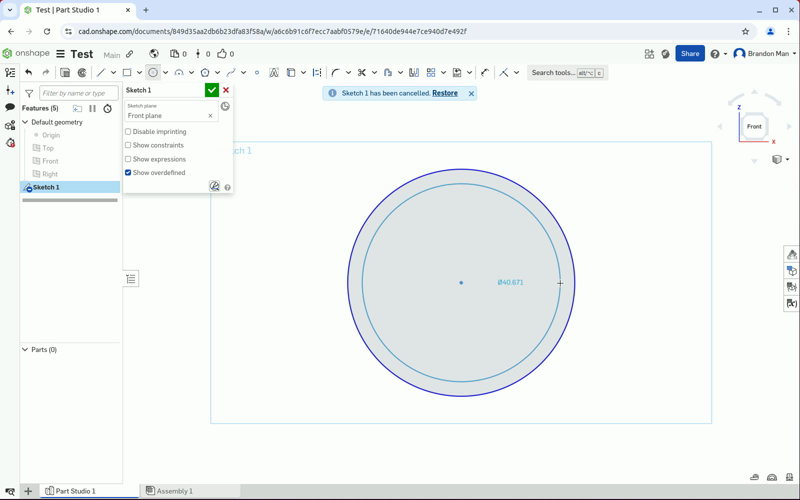
key(esc)
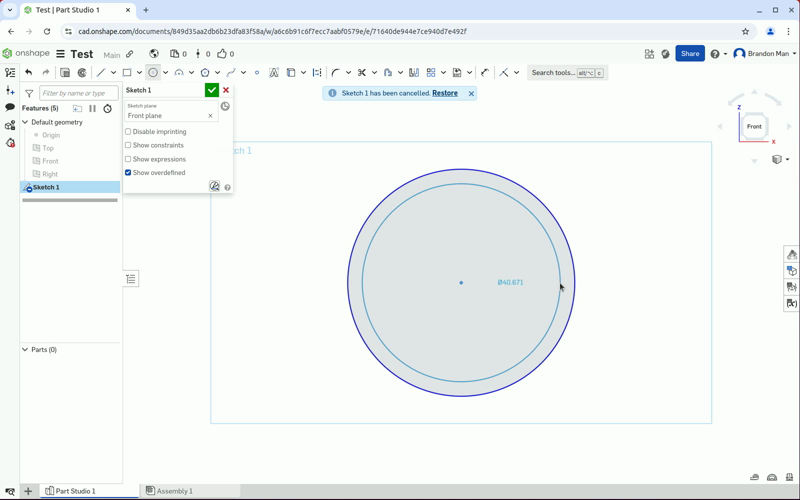
mouse_move(355, 280)
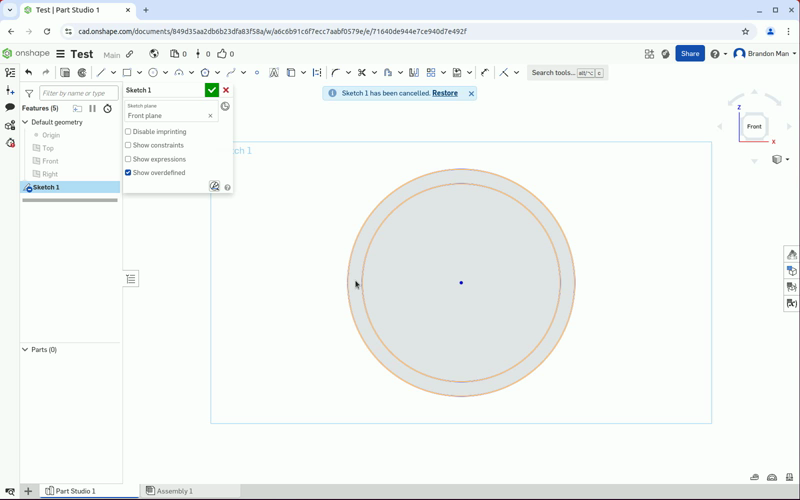
click(355, 280)
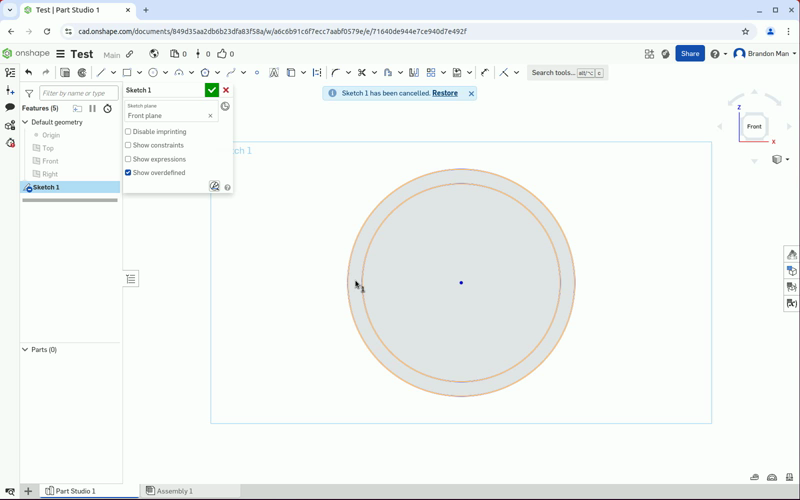
mouse_move(73, 352)
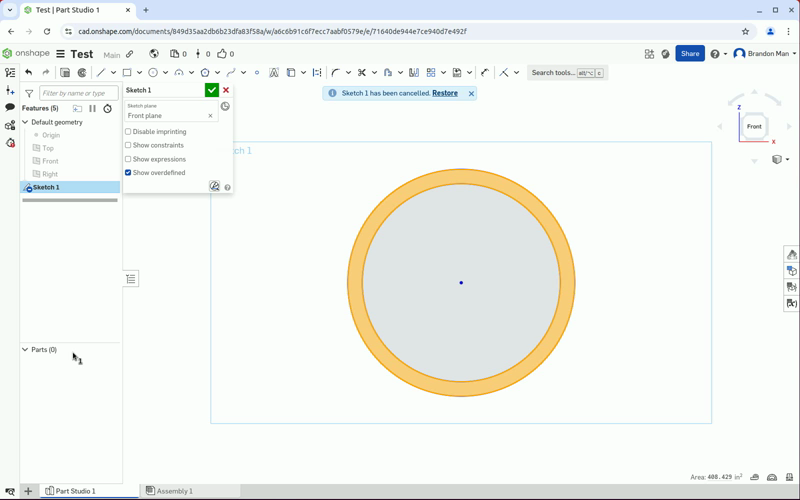
key(shift+y)
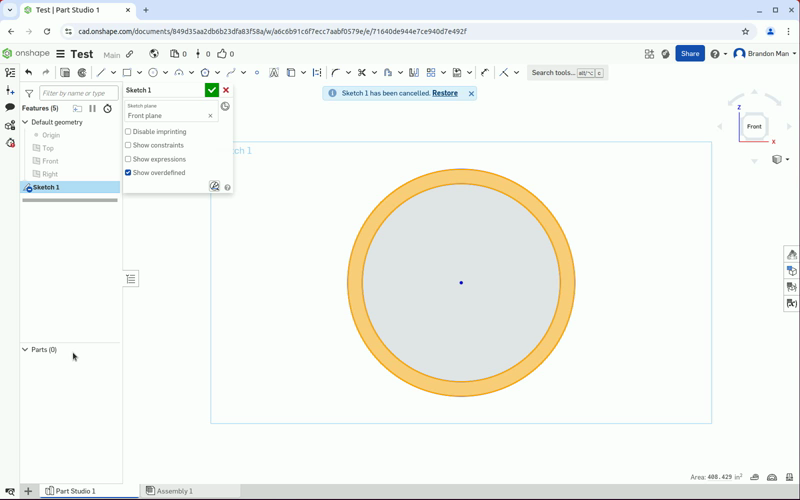
key(shift+e)
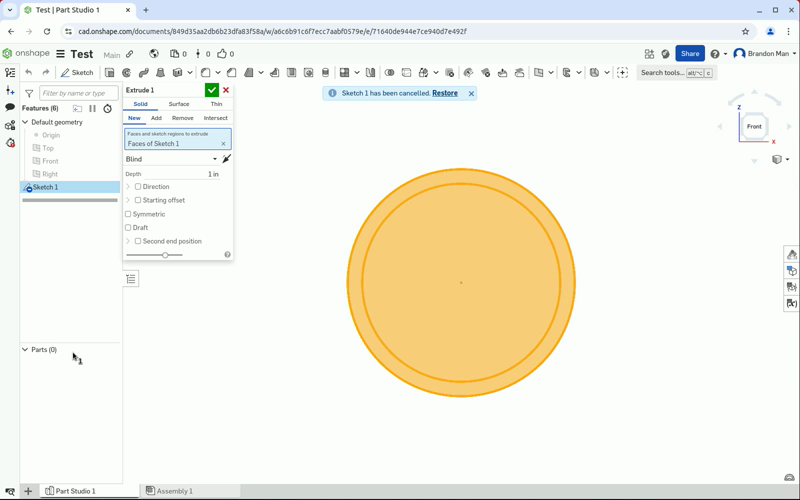
mouse_move(143, 106)
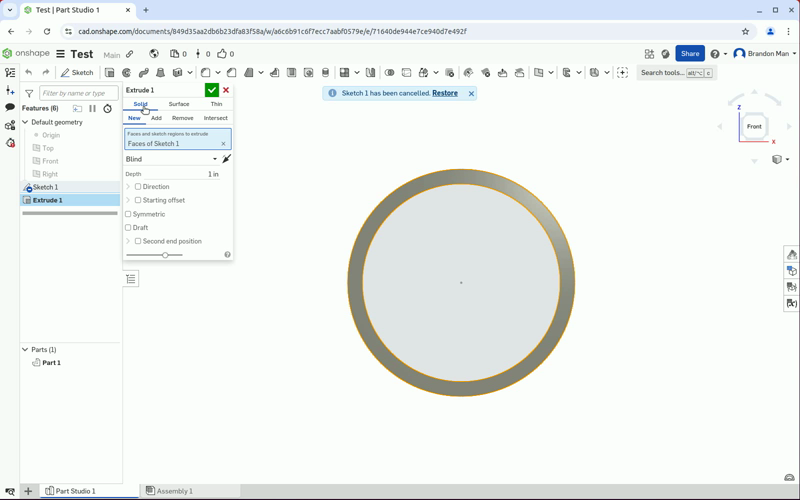
click(143, 106)
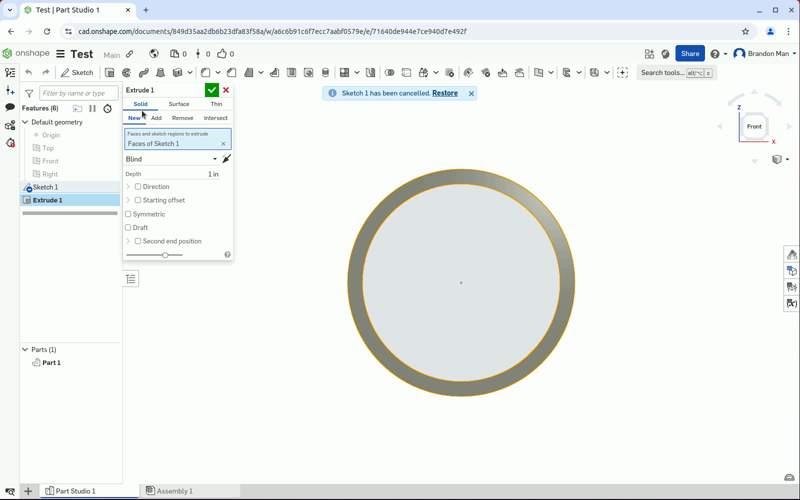
mouse_move(137, 120)
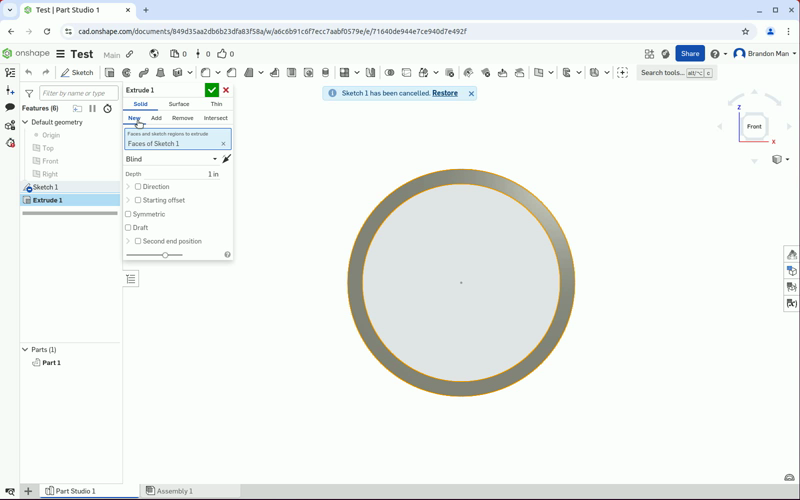
click(137, 120)
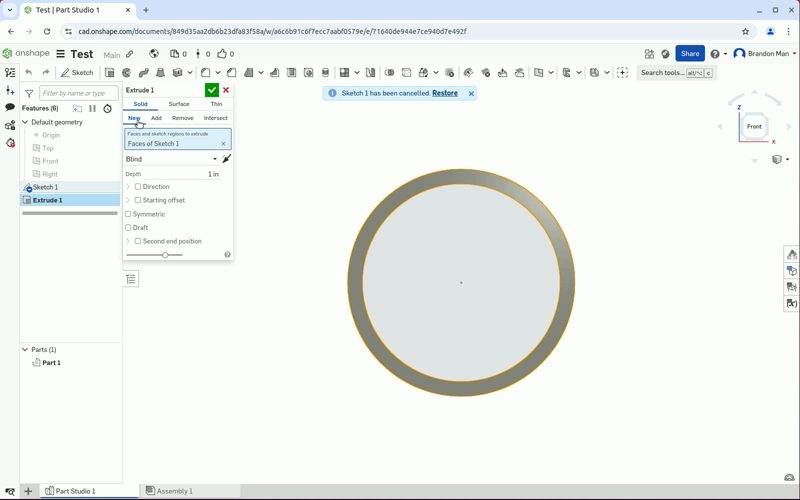
key(tab, 4)
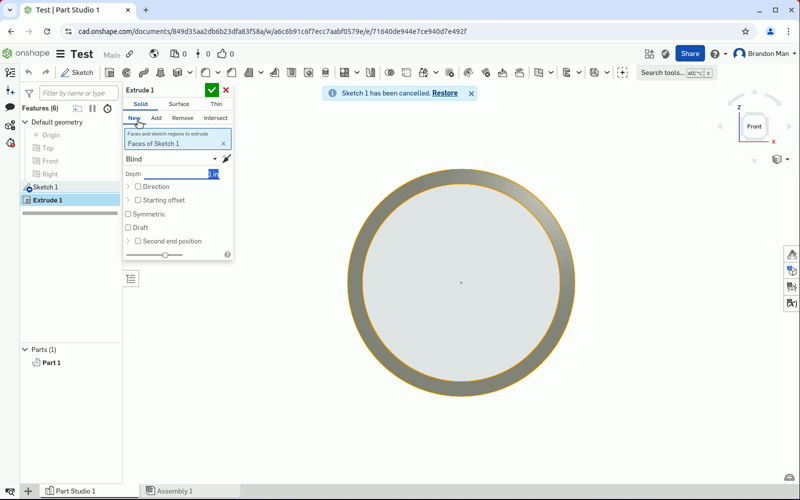
text(5.296)
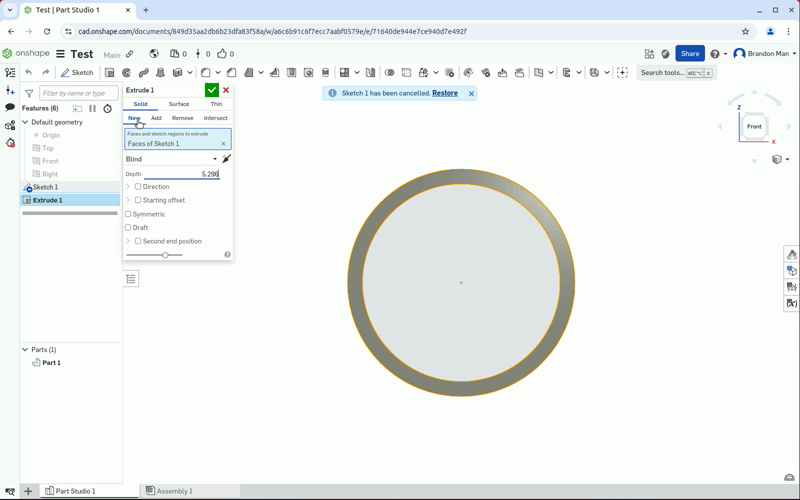
key(tab, 3)
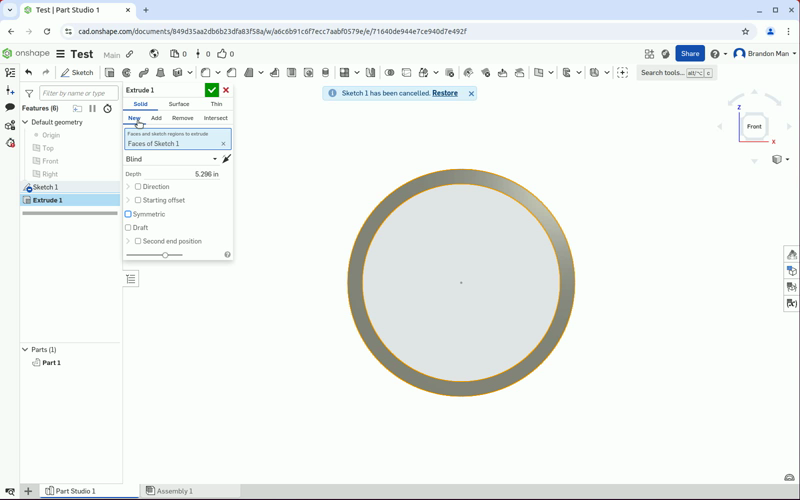
key(space)
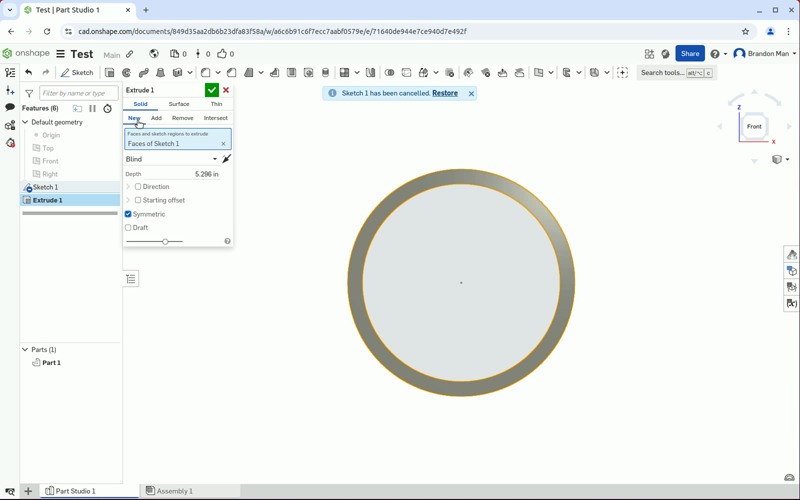
key(enter)
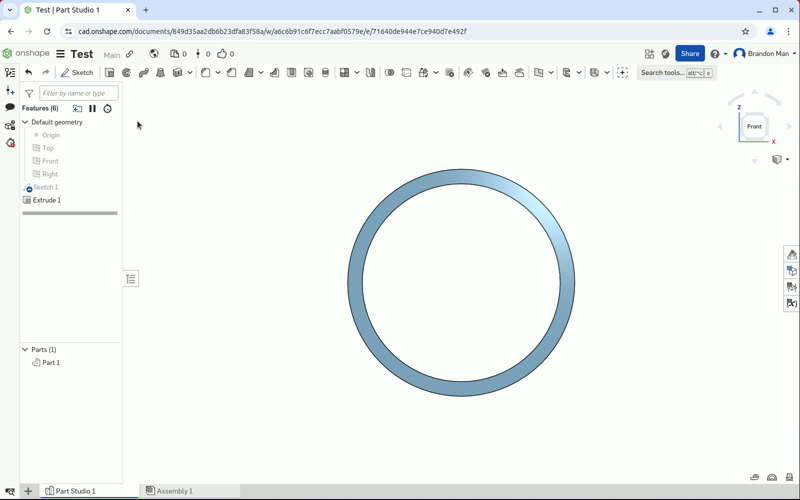
key(shift+h)
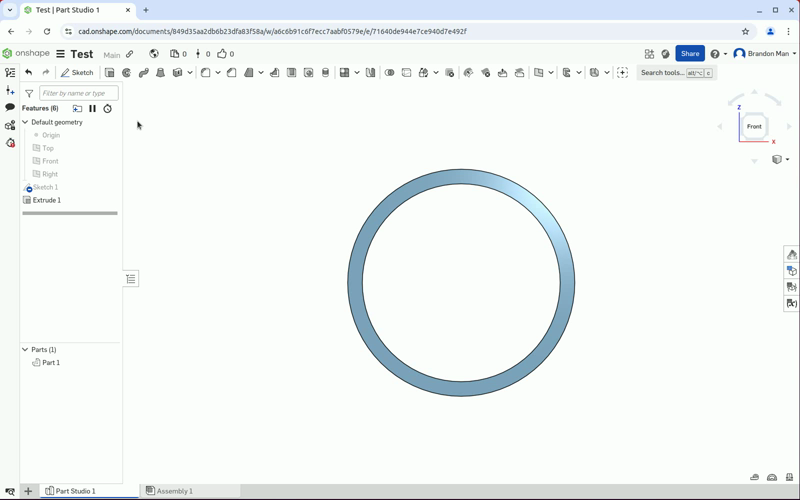
key(shift+h)
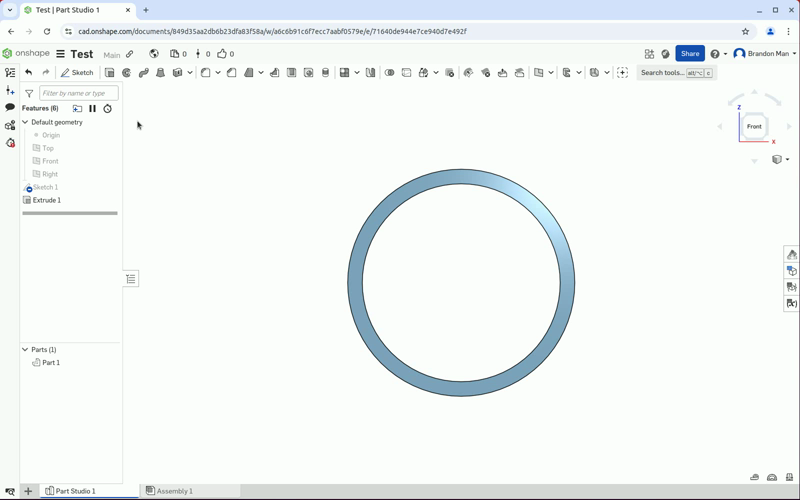
mouse_move(73, 189)
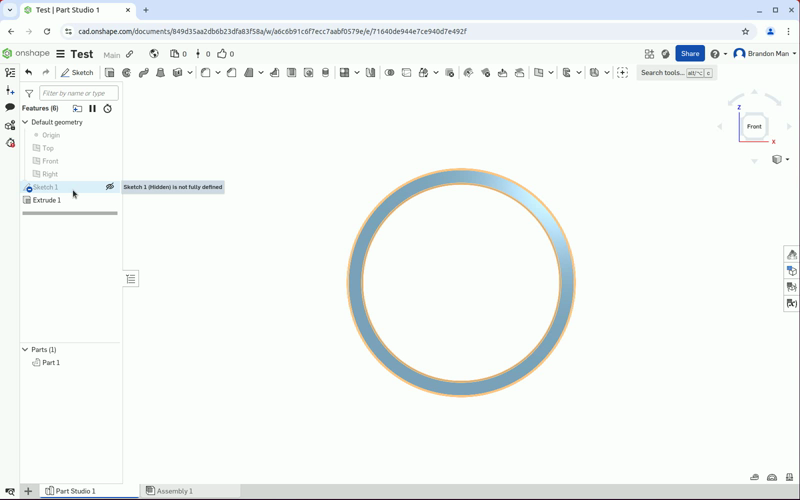
click(73, 189)
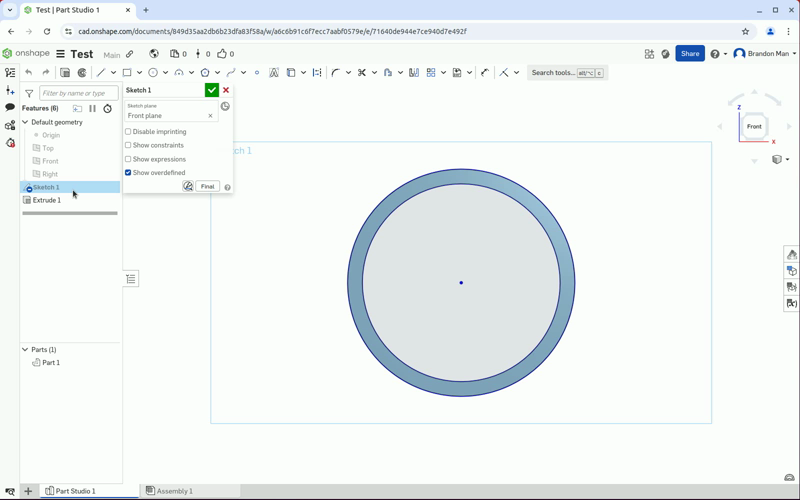
mouse_move(229, 92)
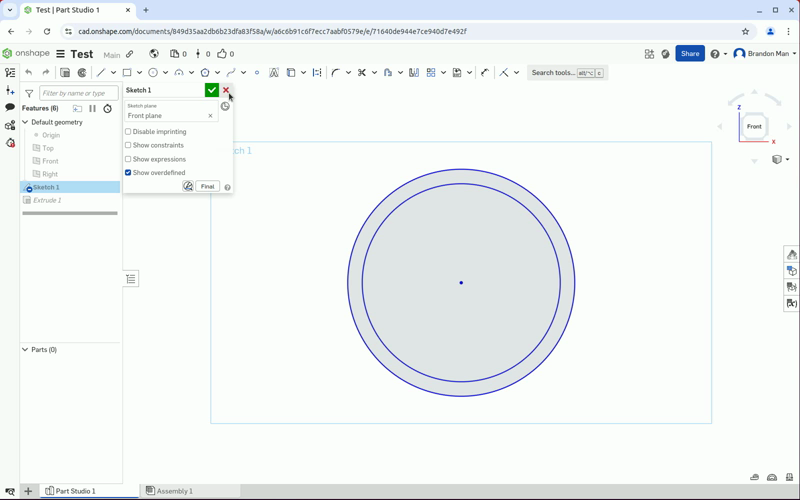
click(229, 92)
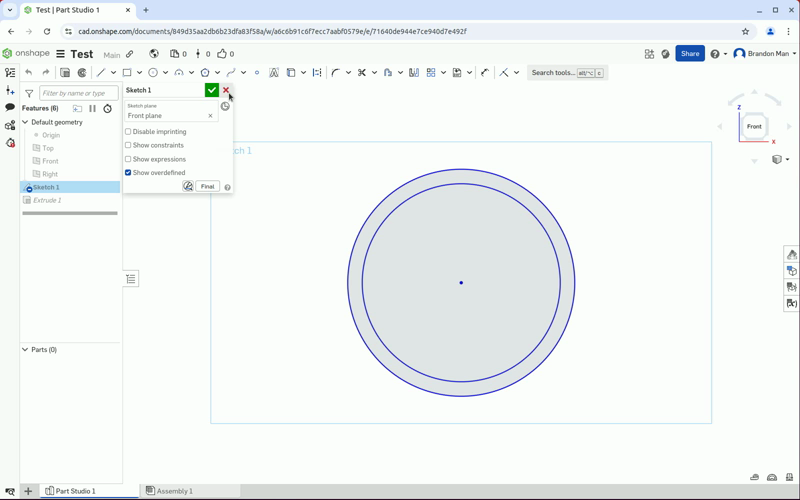
key(shift+s)
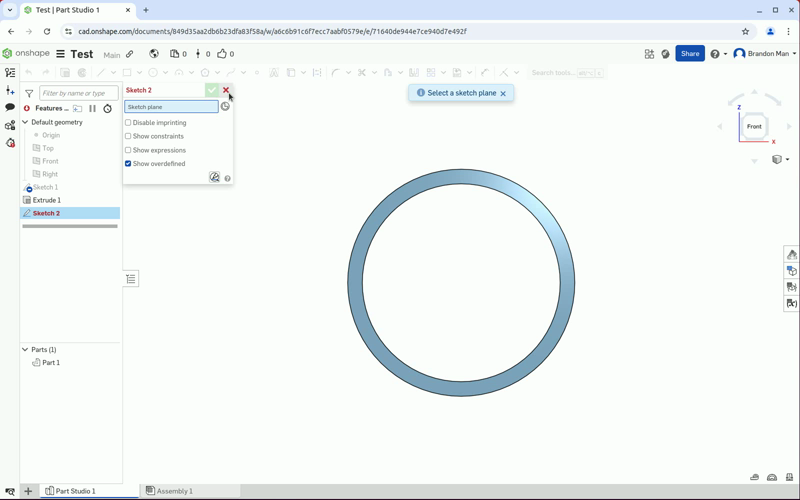
mouse_move(73, 163)
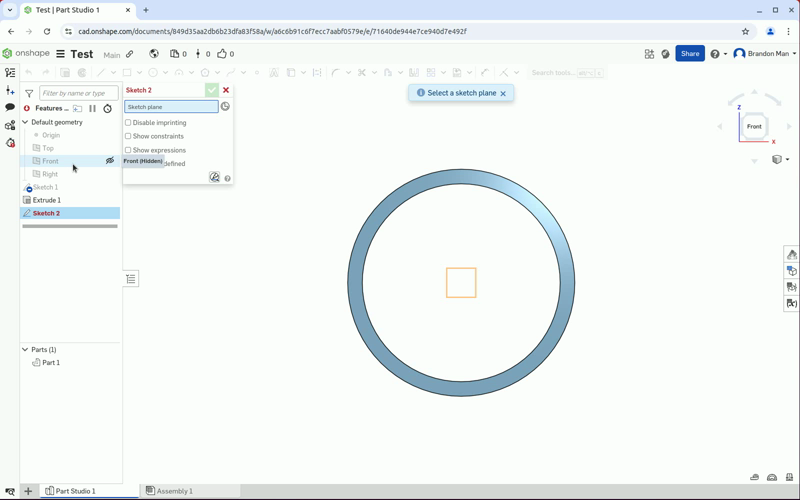
click(73, 163)
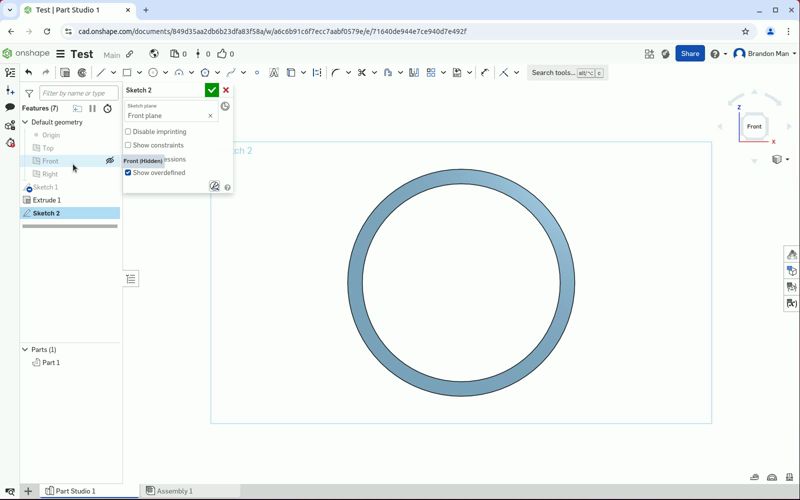
mouse_move(73, 352)
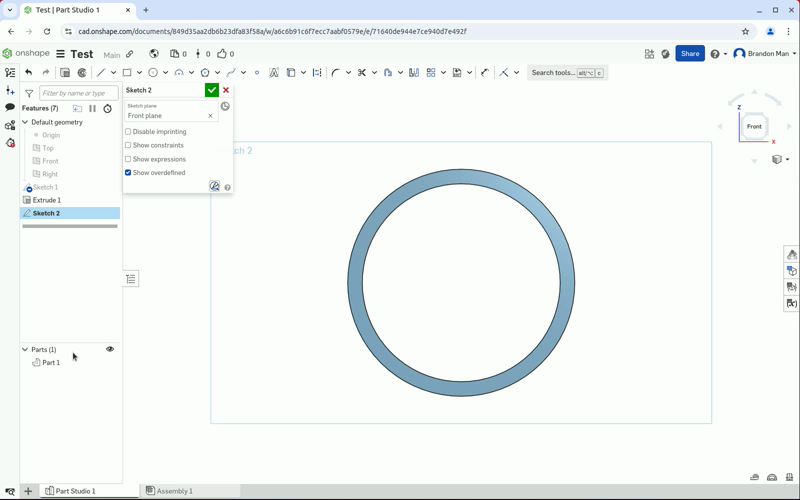
key(y)
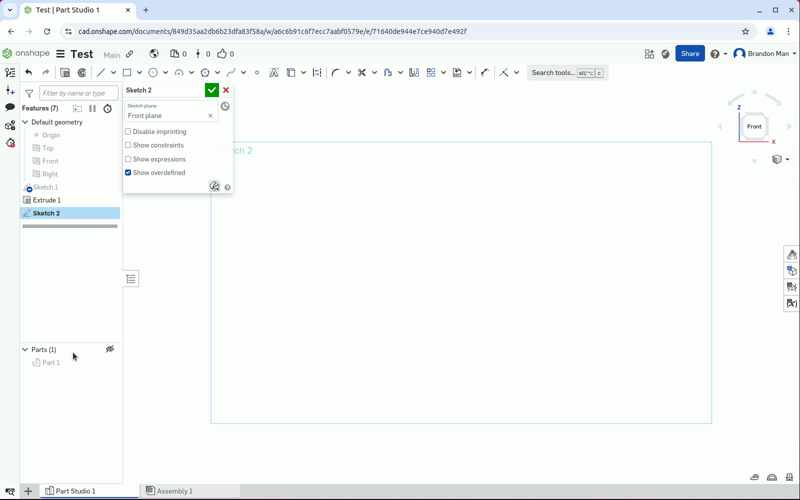
key(a)
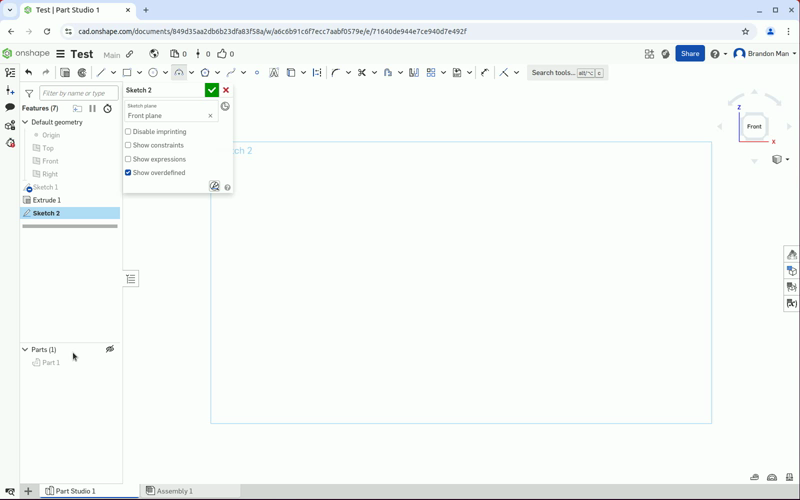
key_down(shift)
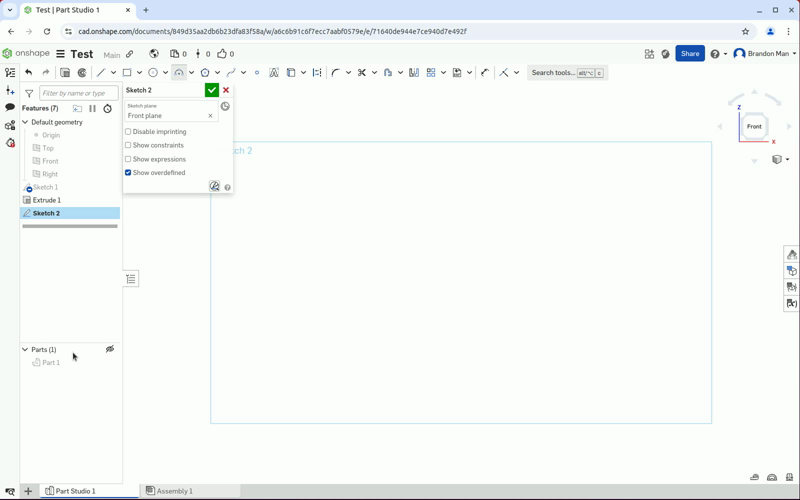
mouse_move(422, 191)
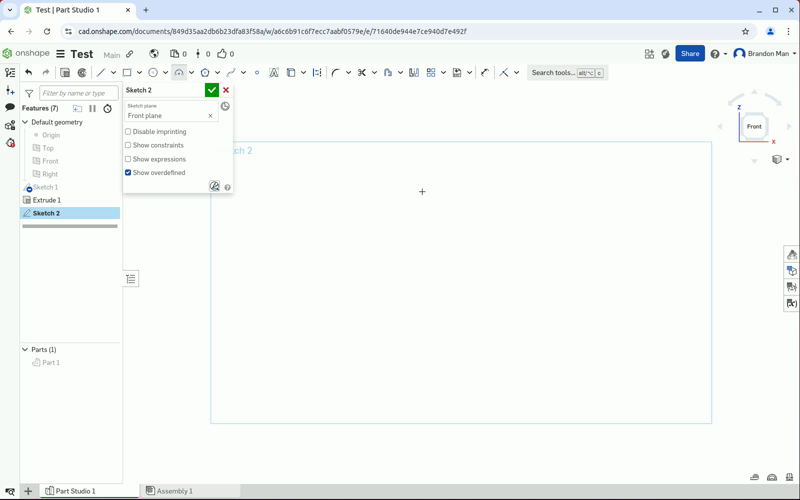
click(422, 191)
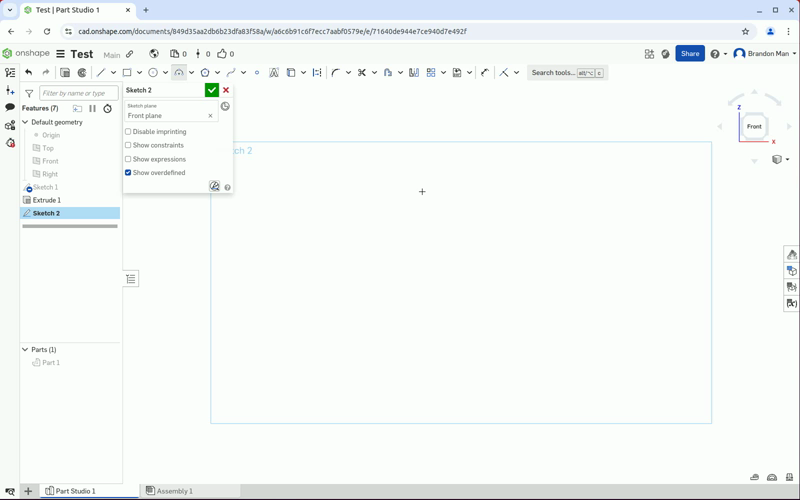
key_up(shift)
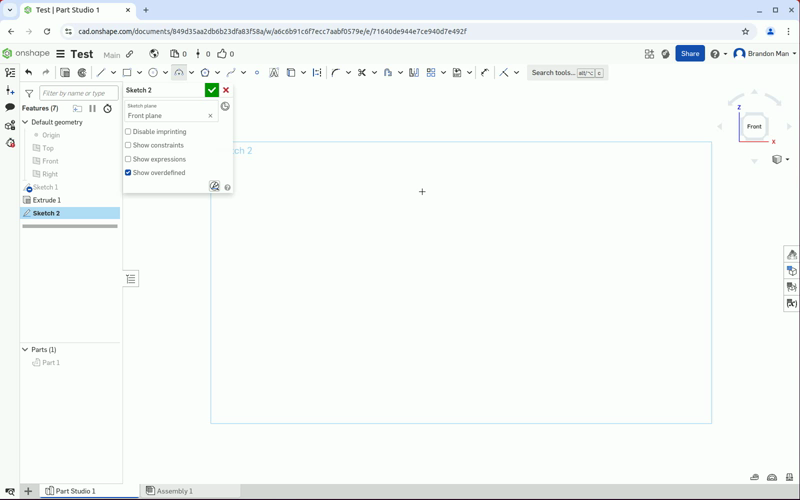
key_down(shift)
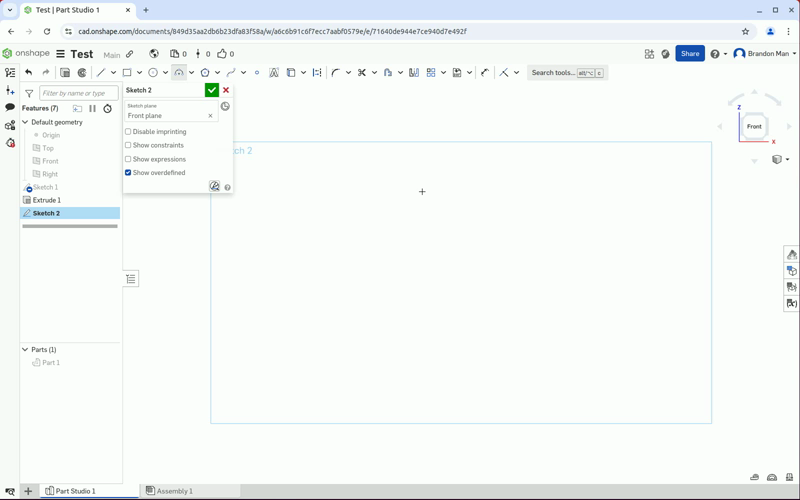
mouse_move(499, 191)
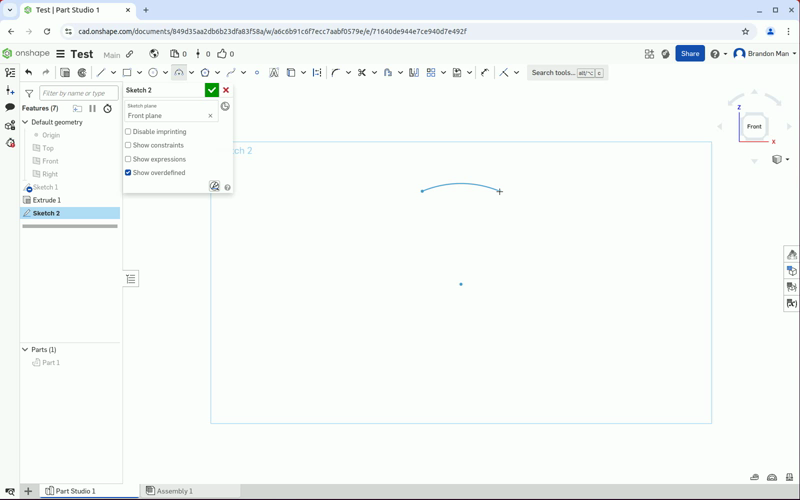
click(499, 191)
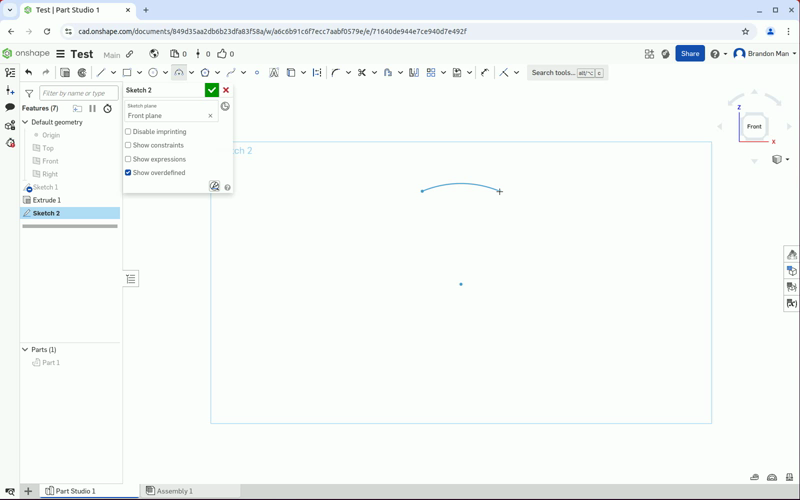
mouse_move(460, 183)
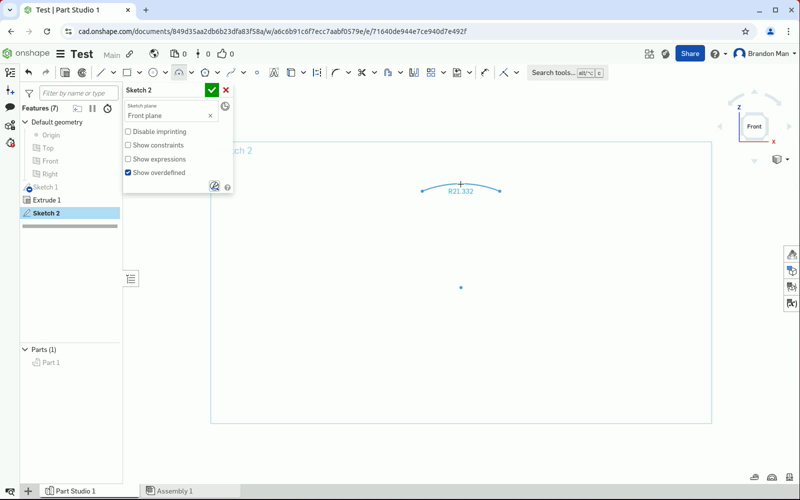
click(460, 183)
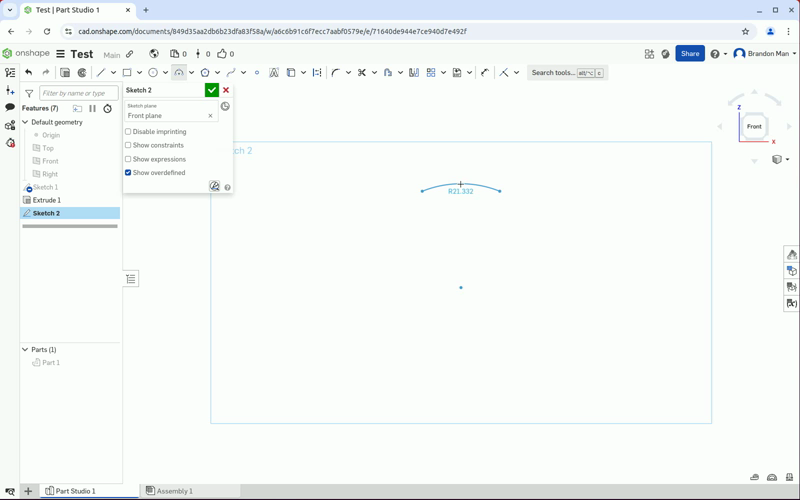
key_up(shift)
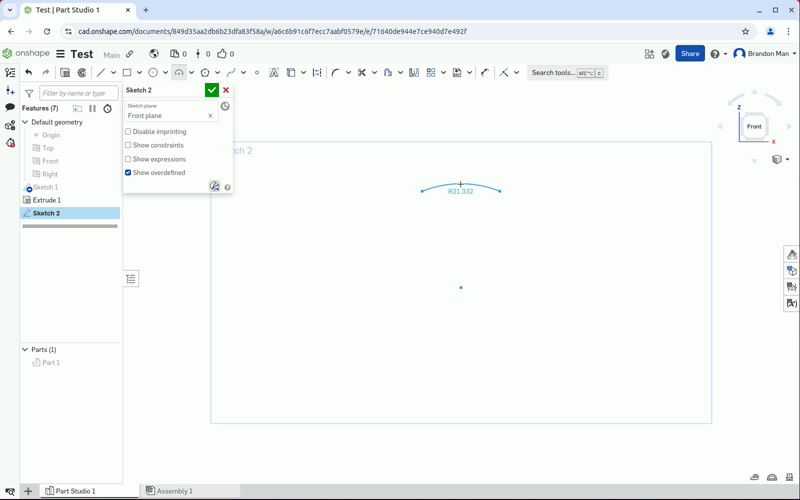
key(esc)
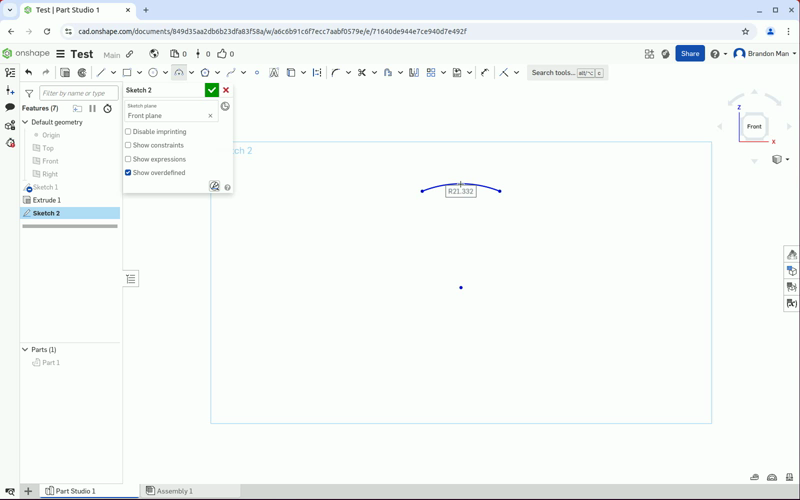
key(l)
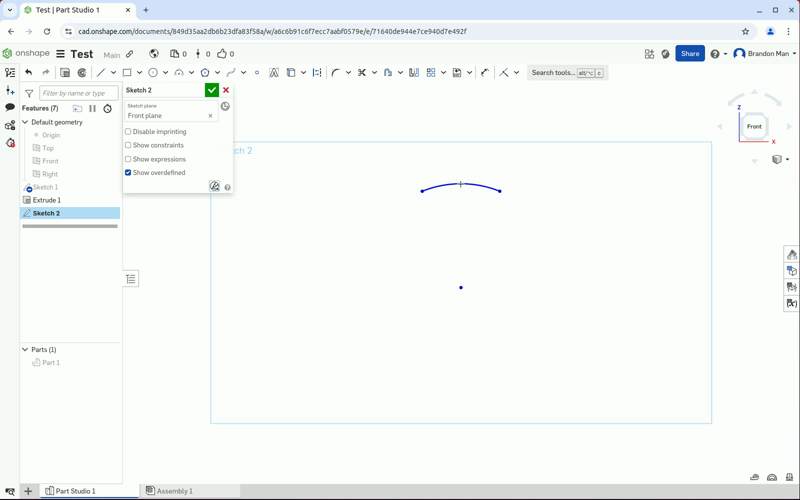
mouse_move(499, 191)
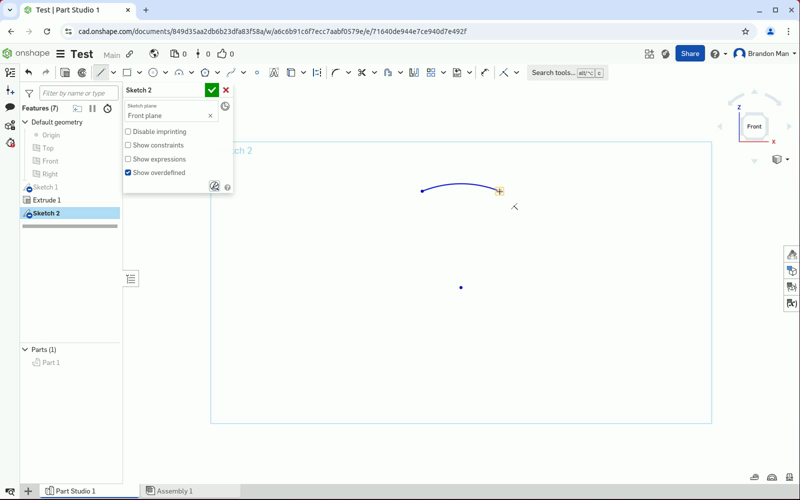
click(499, 191)
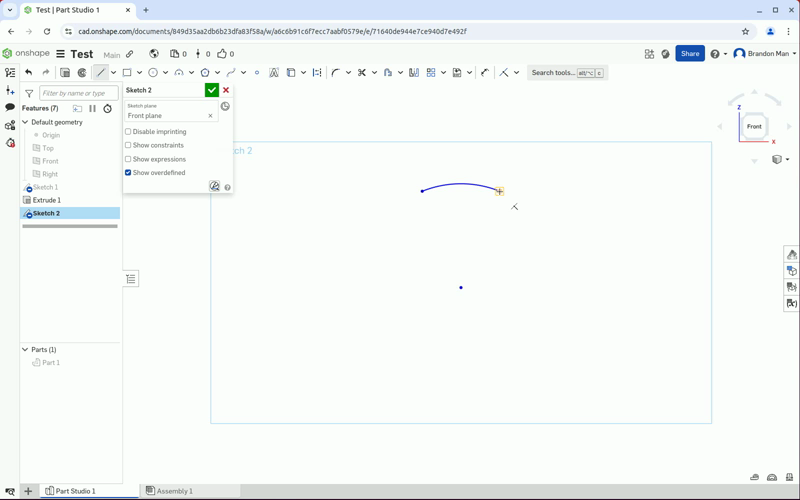
key_down(shift)
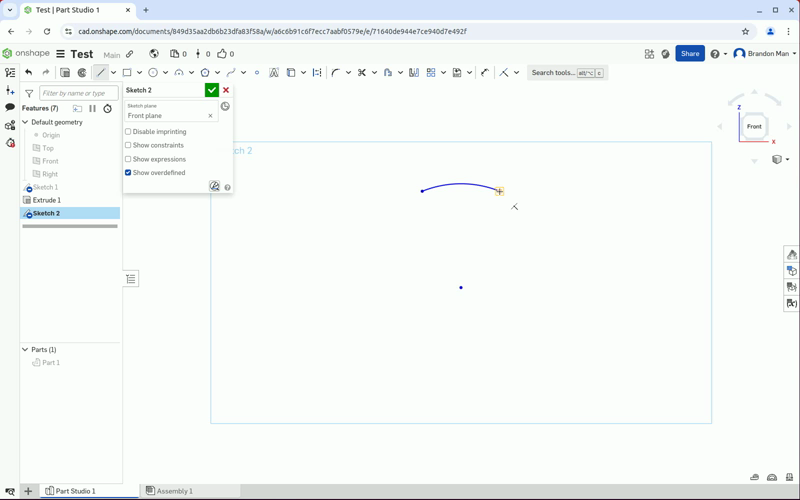
mouse_move(529, 191)
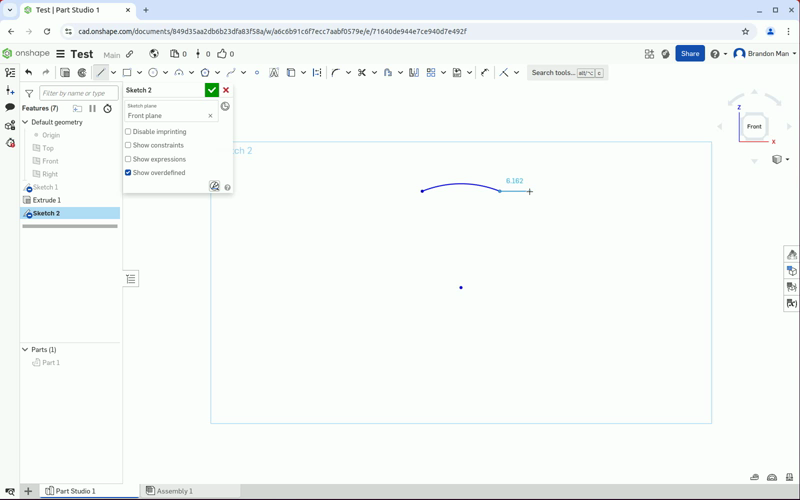
mouse_move(499, 177)
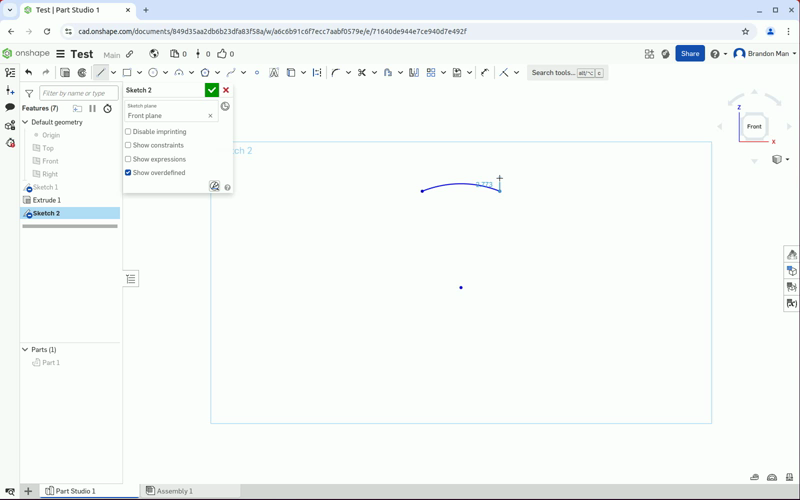
click(499, 177)
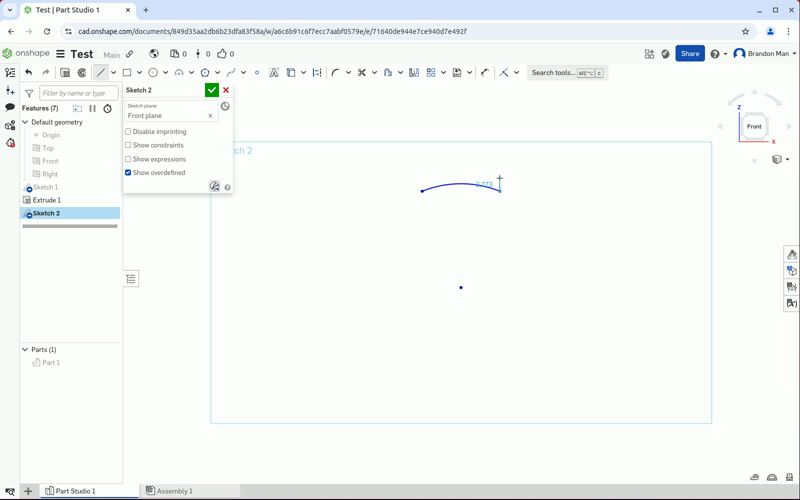
key_up(shift)
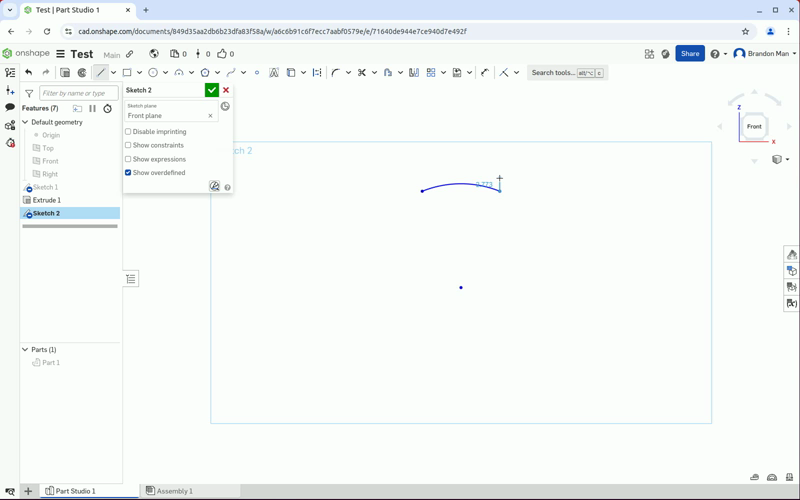
key(esc)
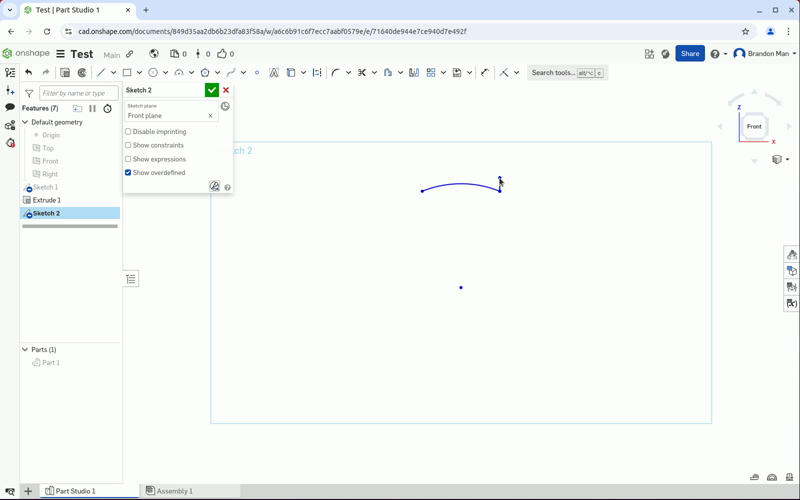
key(a)
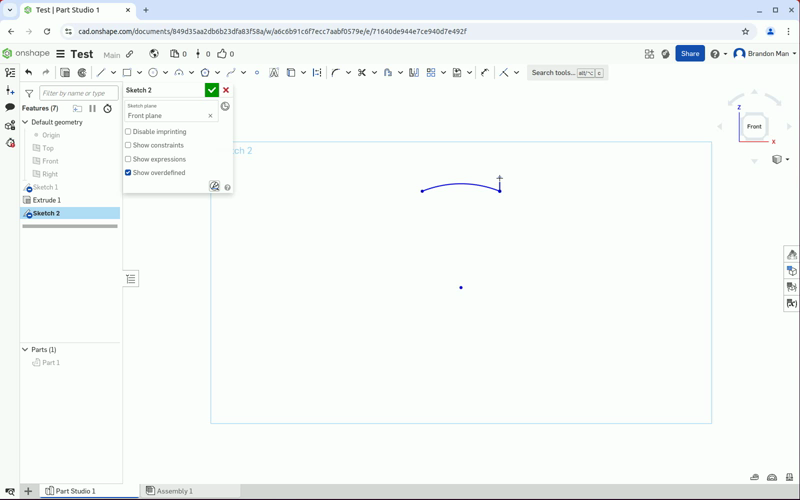
mouse_move(499, 177)
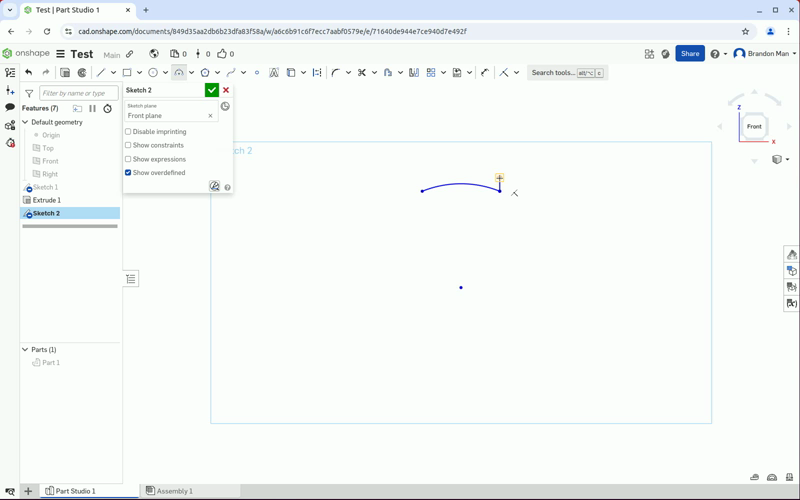
click(499, 177)
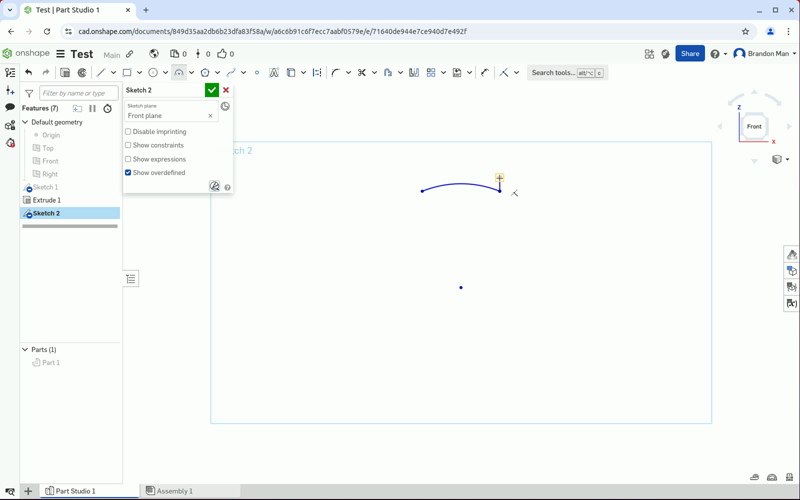
key_down(shift)
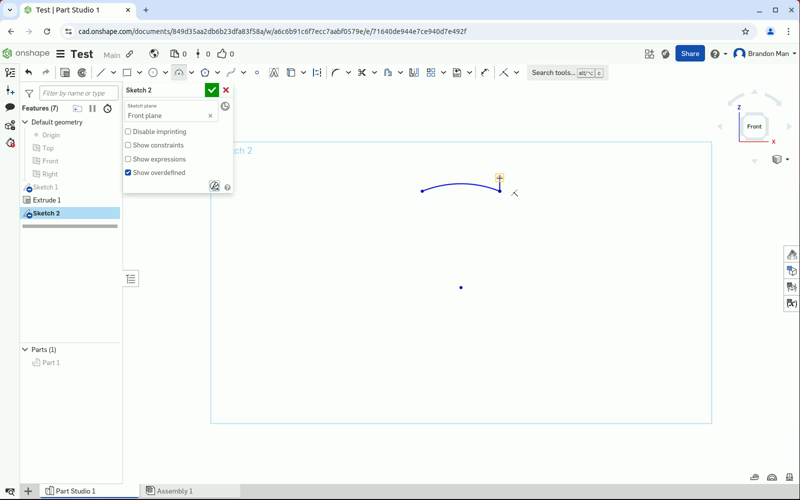
mouse_move(422, 177)
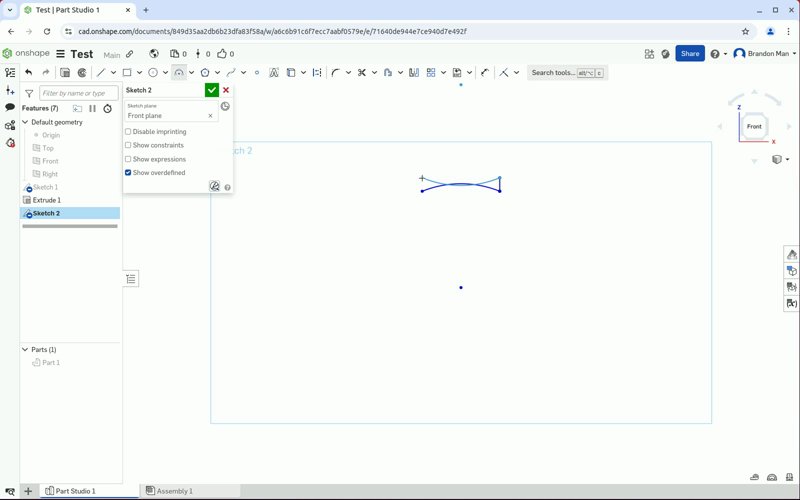
click(422, 177)
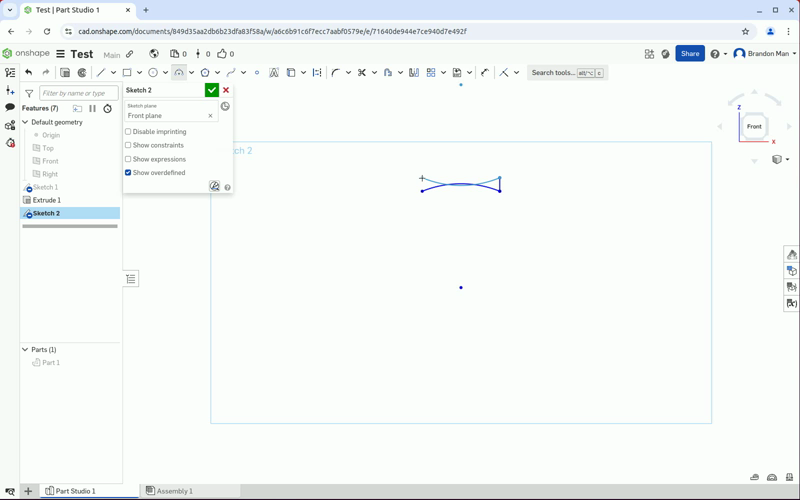
mouse_move(460, 170)
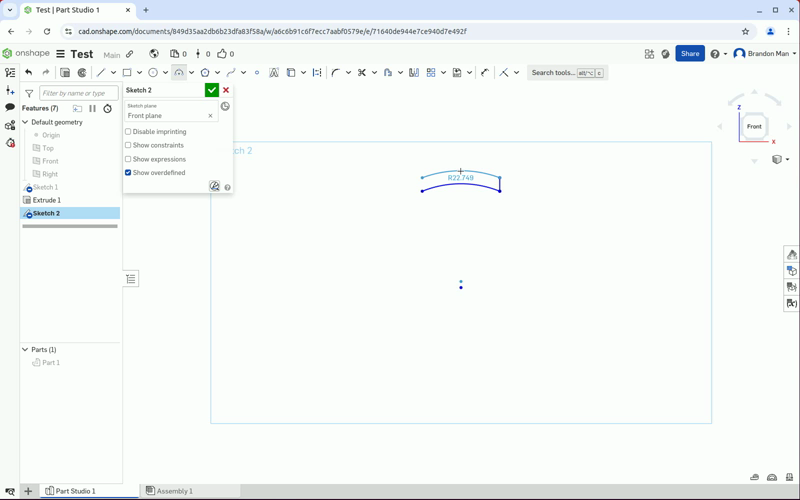
click(460, 170)
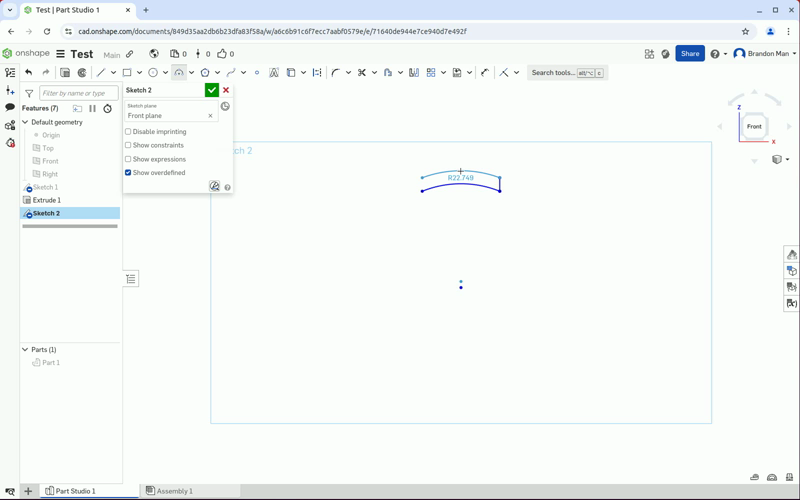
key_up(shift)
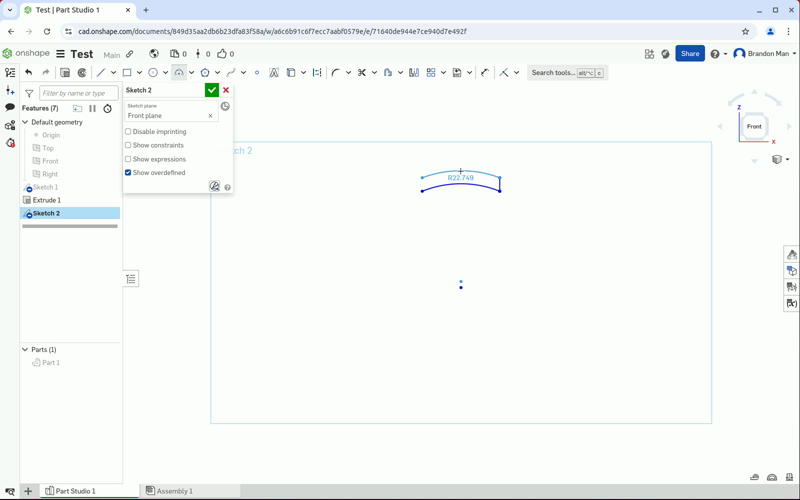
key(esc)
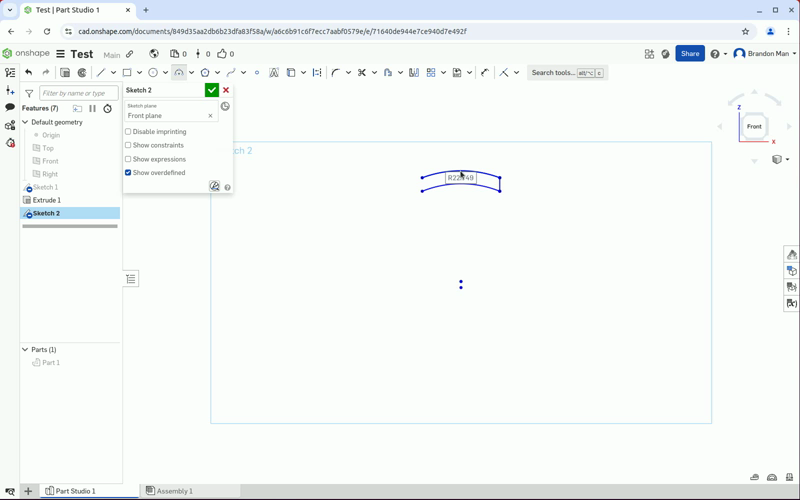
key(l)
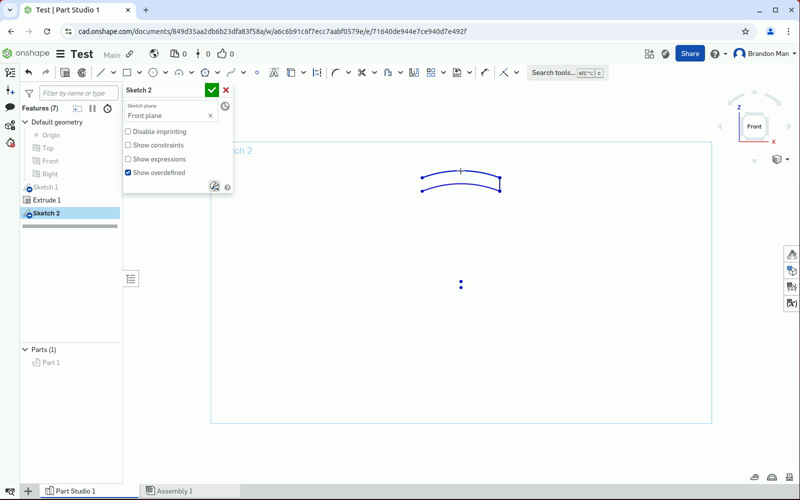
mouse_move(422, 177)
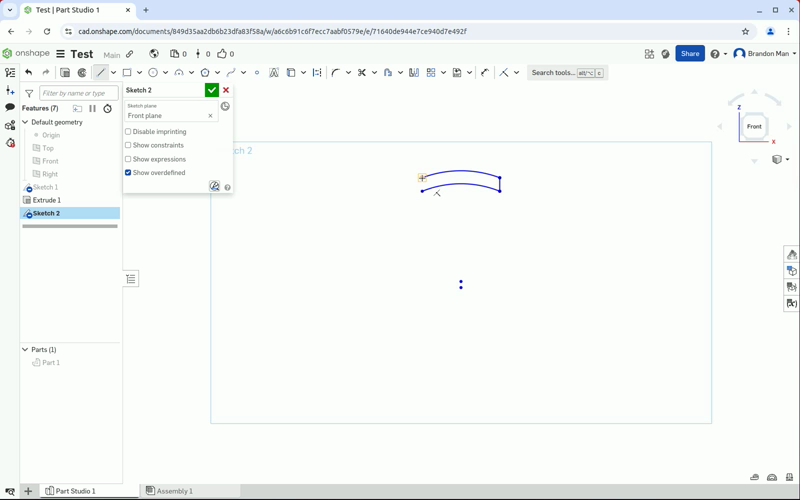
click(422, 177)
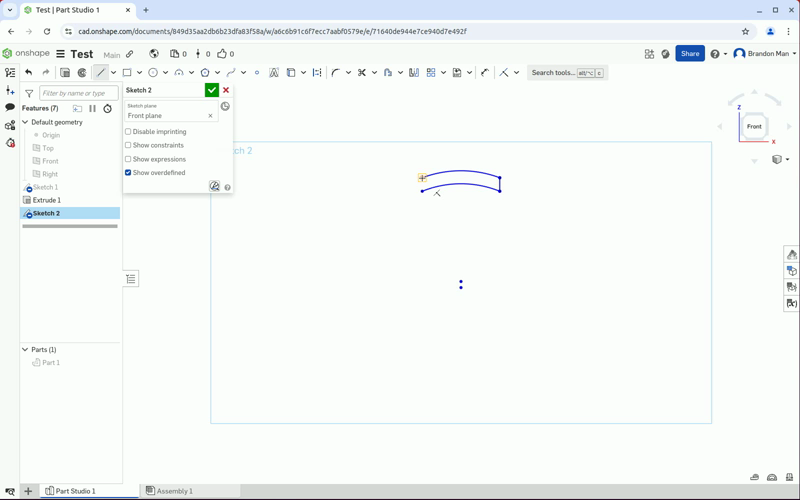
mouse_move(452, 177)
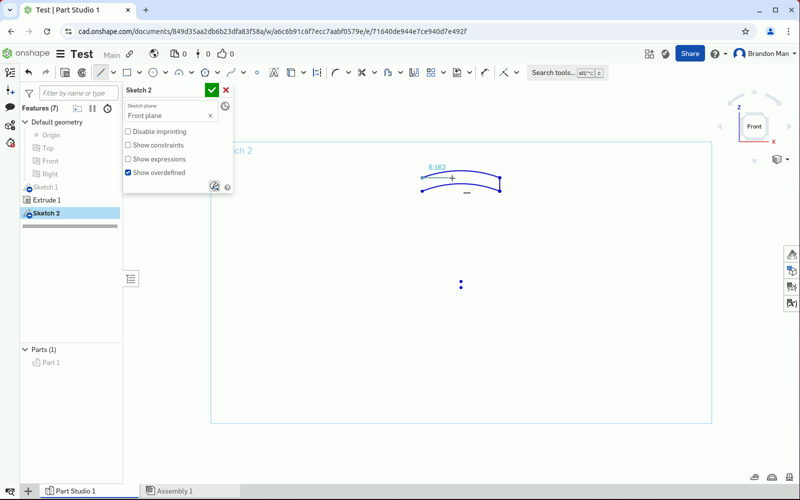
key_down(shift)
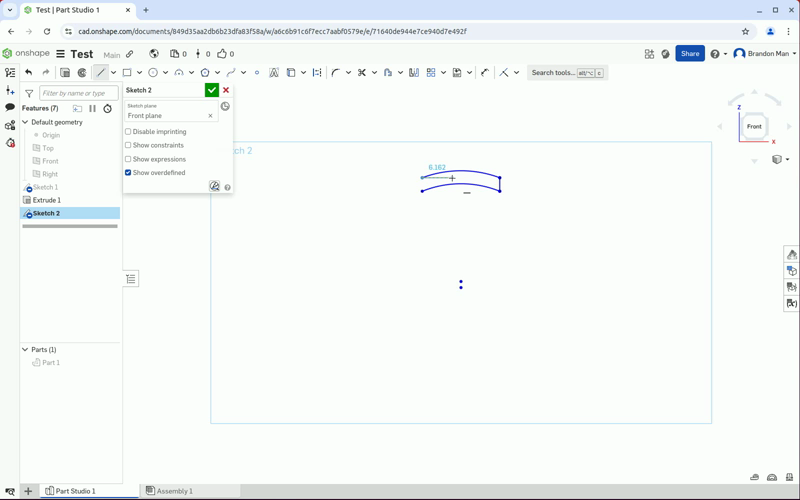
mouse_move(422, 191)
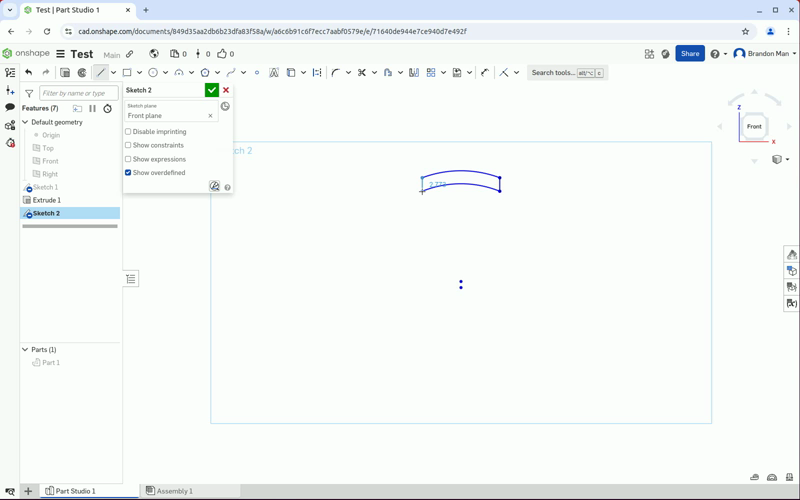
key_up(shift)
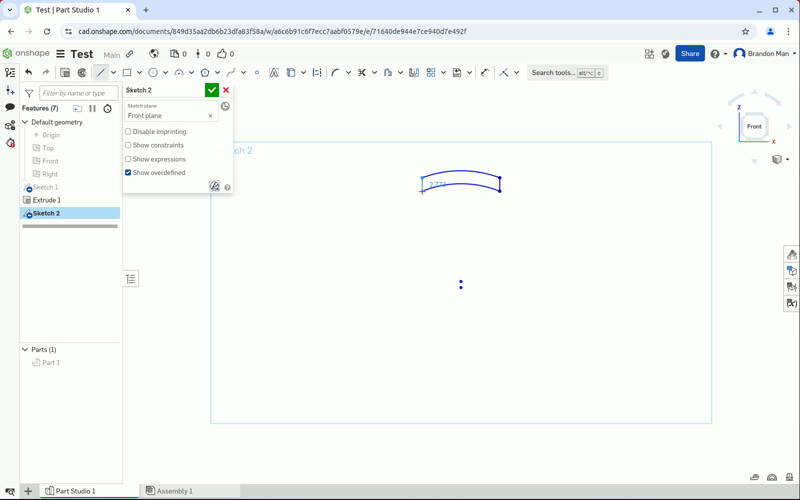
click(422, 191)
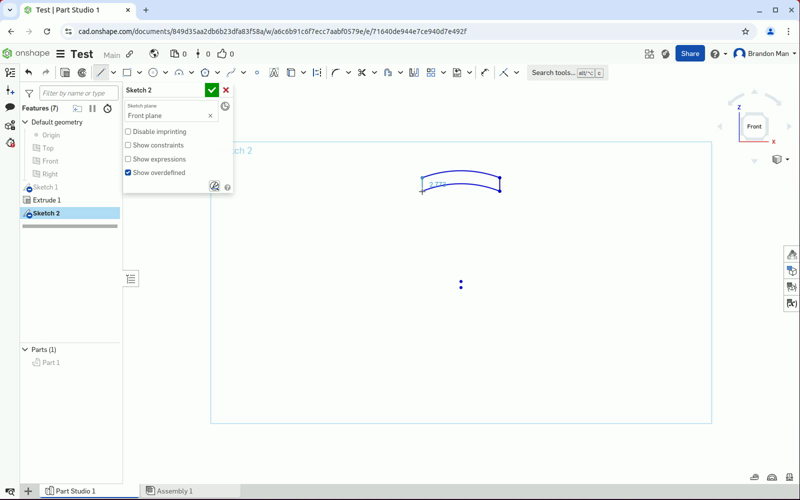
key(esc)
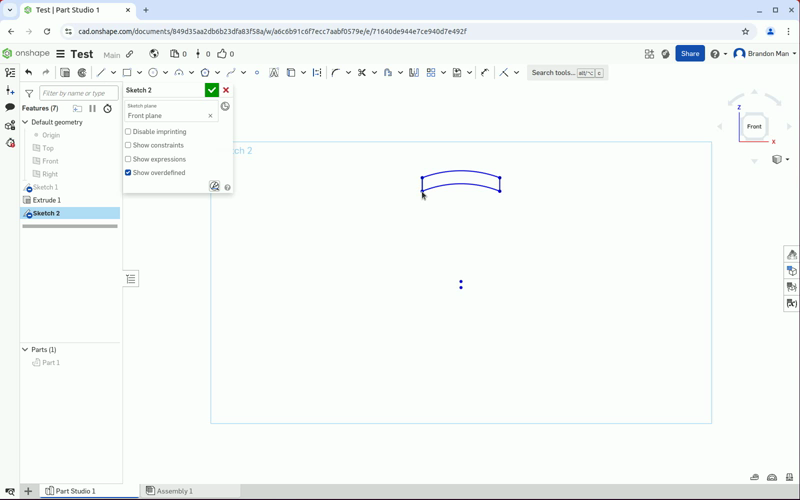
mouse_move(466, 173)
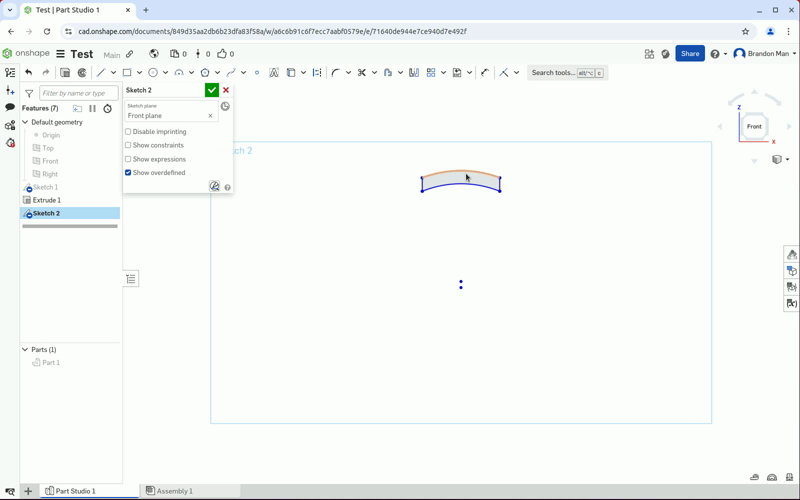
scroll(6)
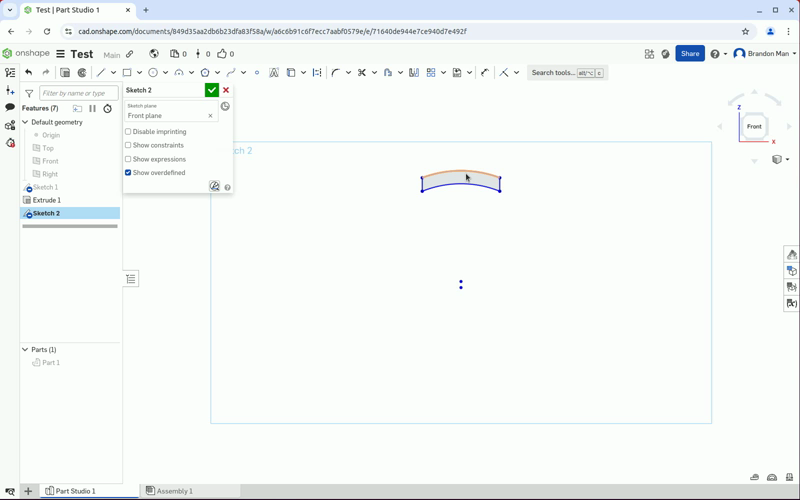
scroll(6)
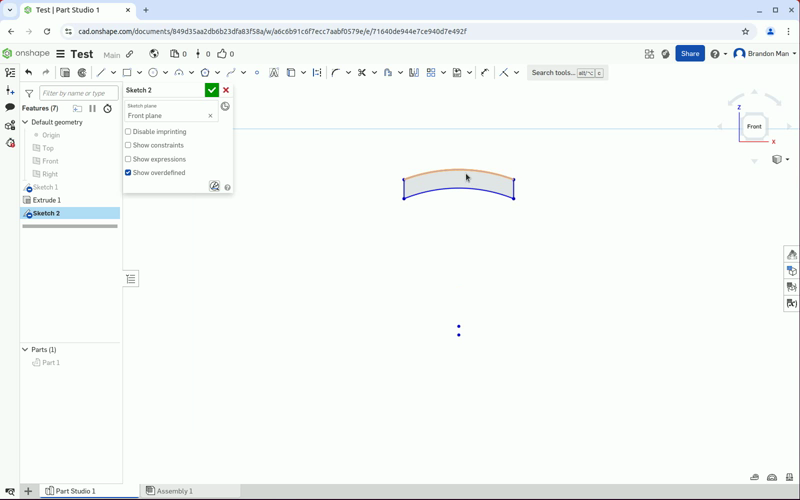
scroll(6)
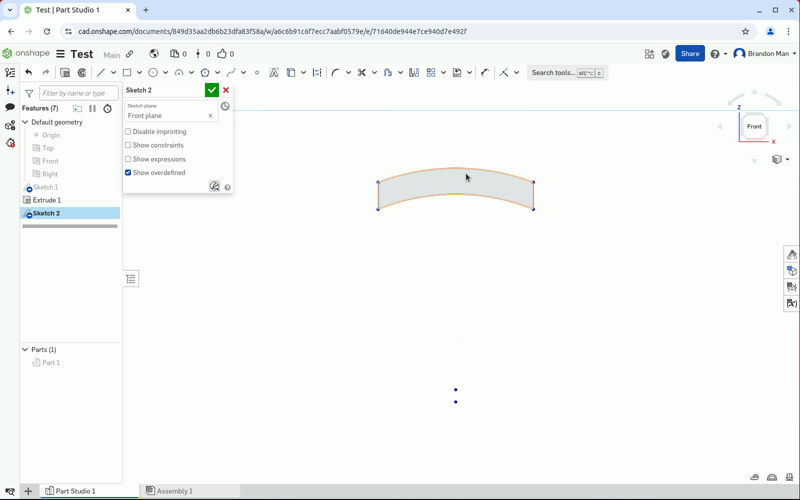
scroll(6)
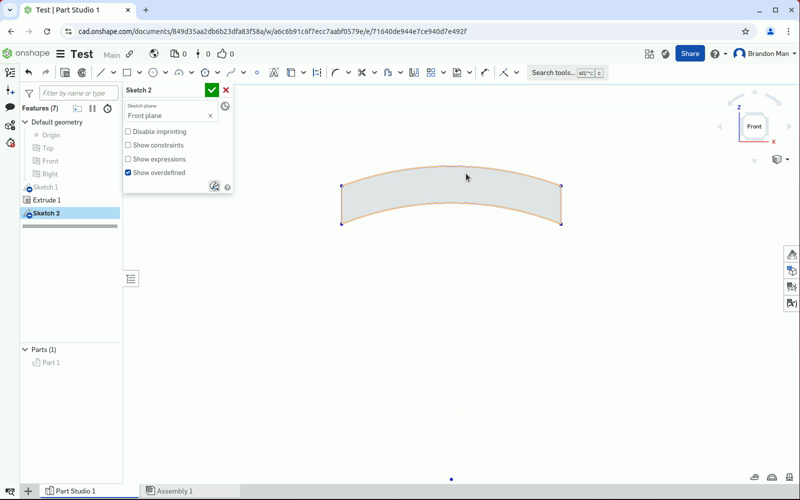
scroll(6)
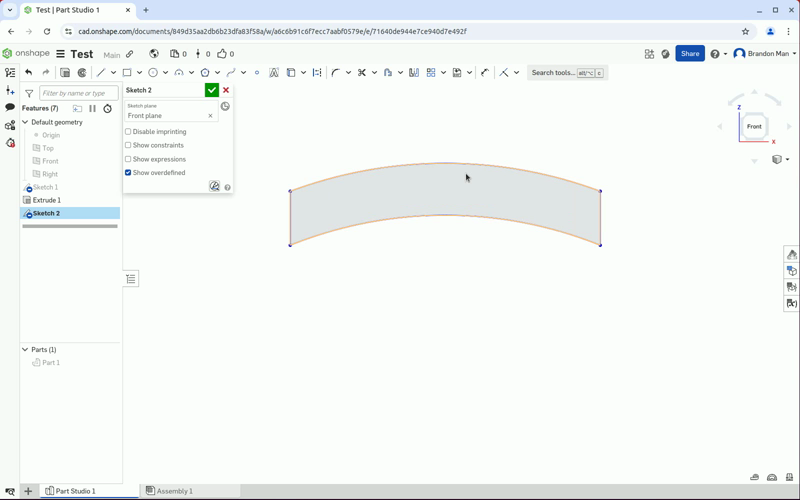
scroll(6)
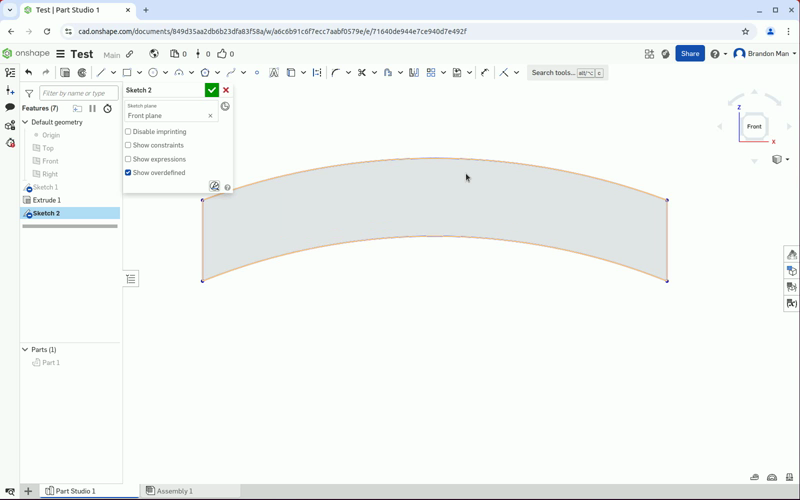
scroll(6)
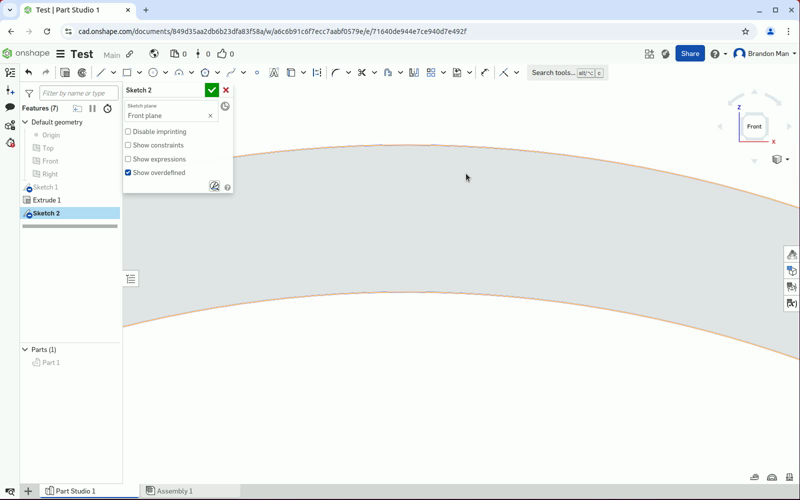
click(466, 173)
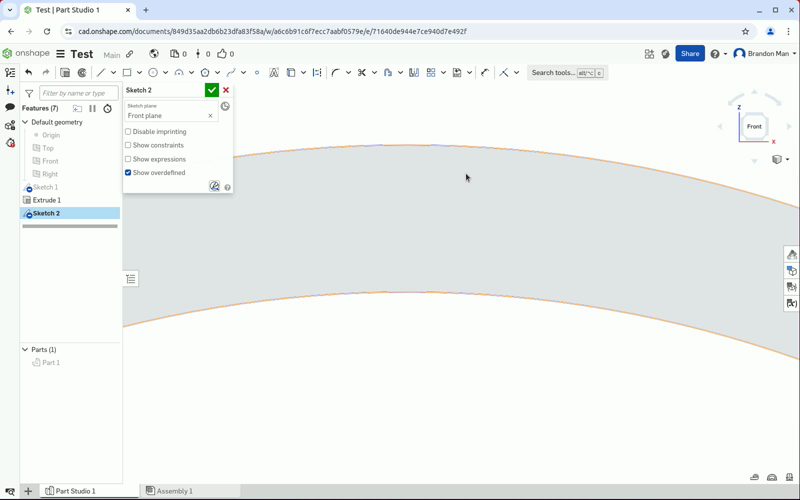
scroll(-6)
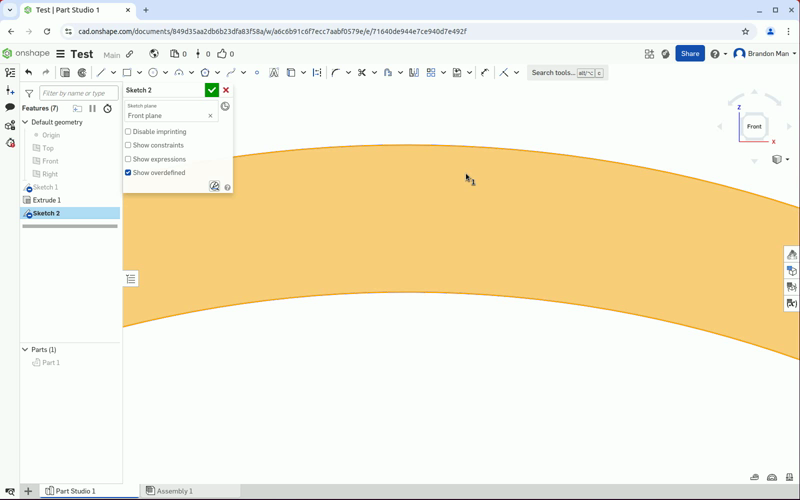
scroll(-6)
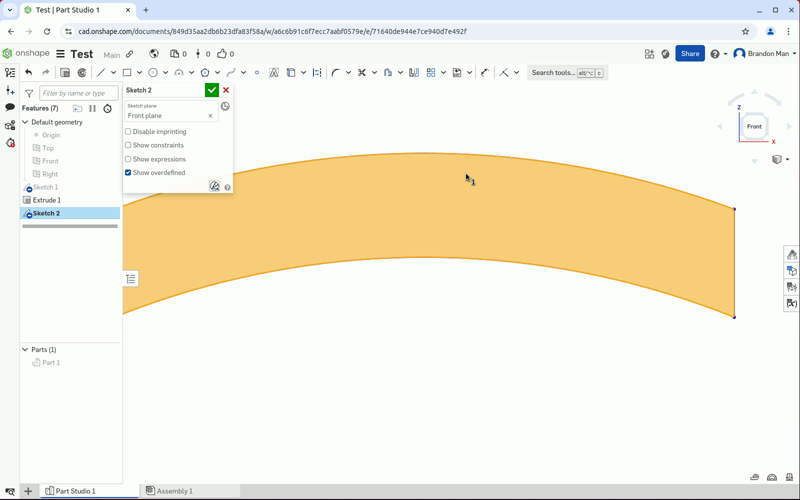
scroll(-6)
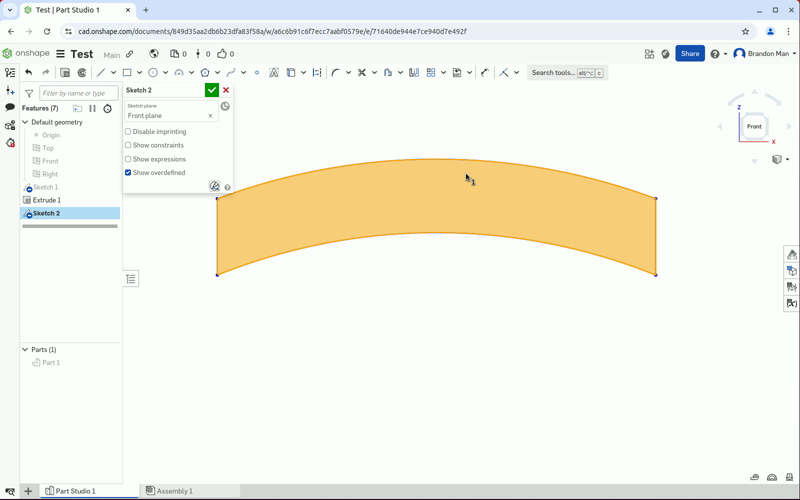
scroll(-6)
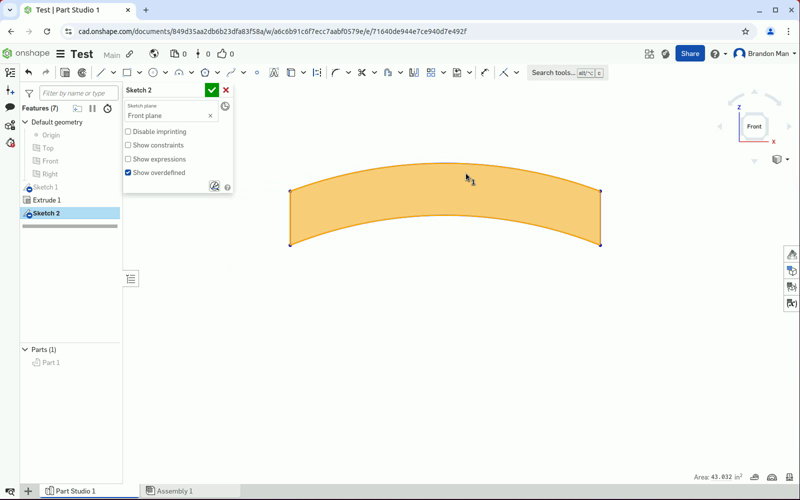
scroll(-6)
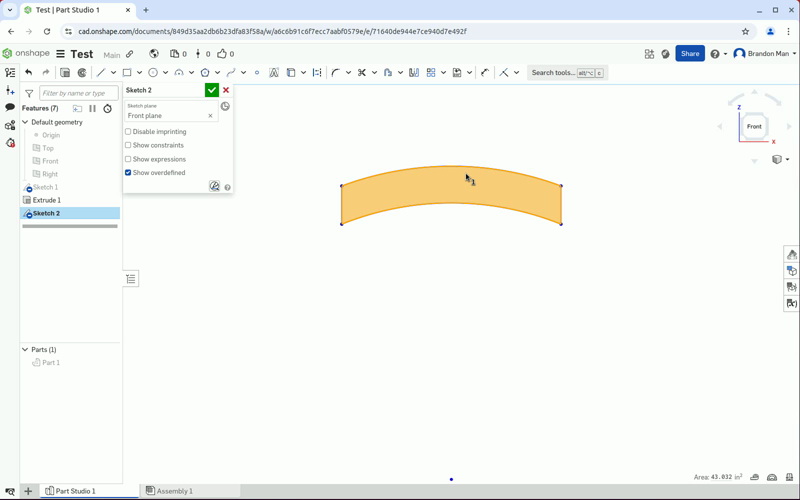
scroll(-6)
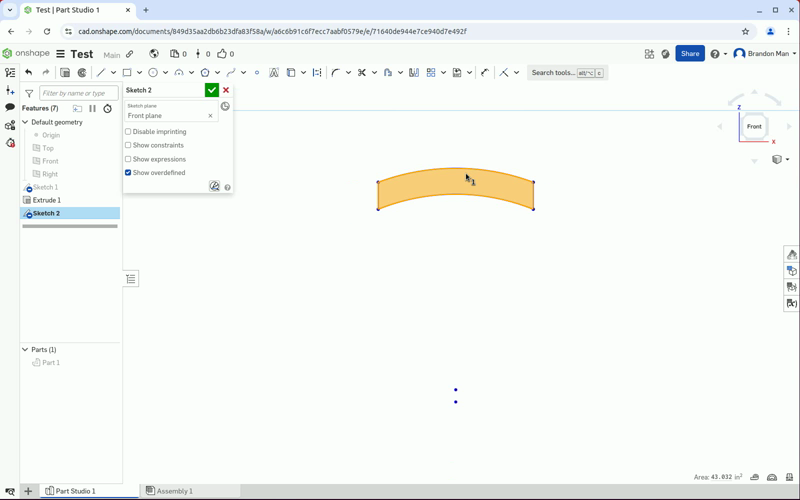
scroll(-6)
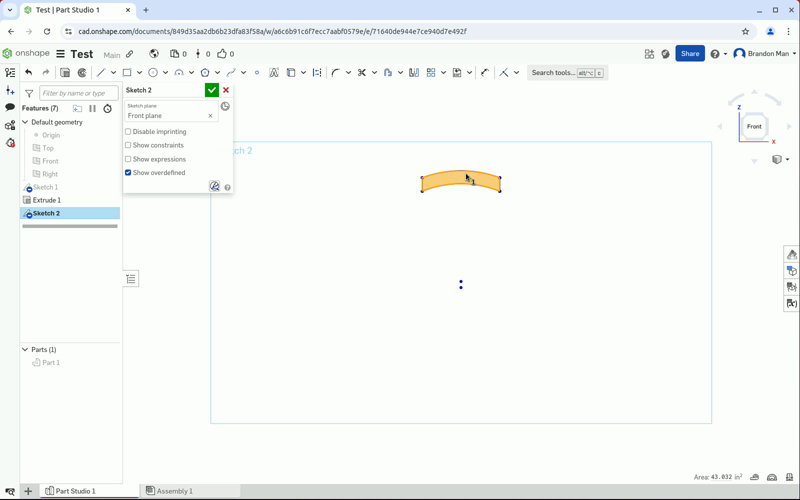
mouse_move(73, 352)
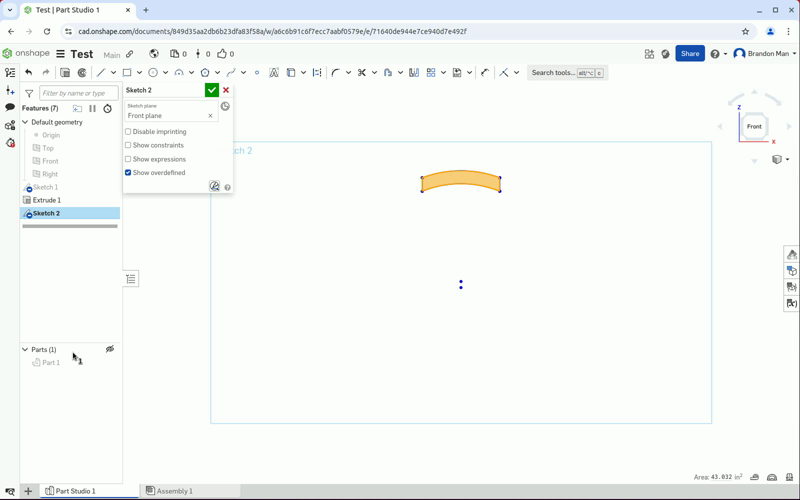
key(shift+y)
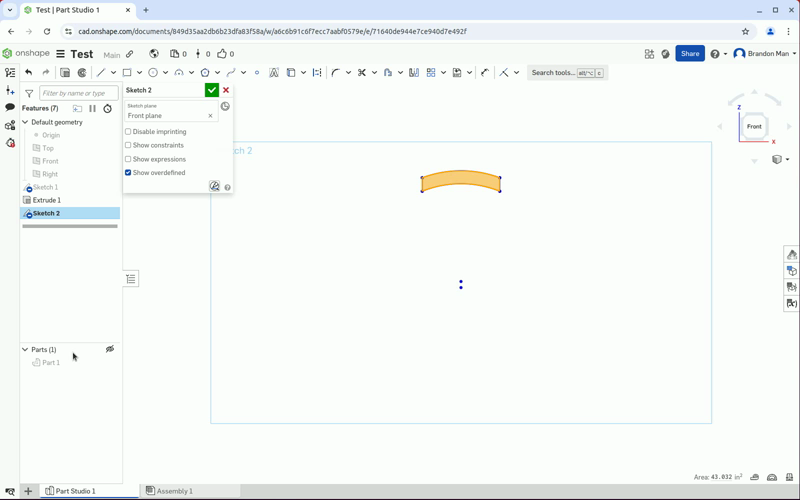
key(shift+e)
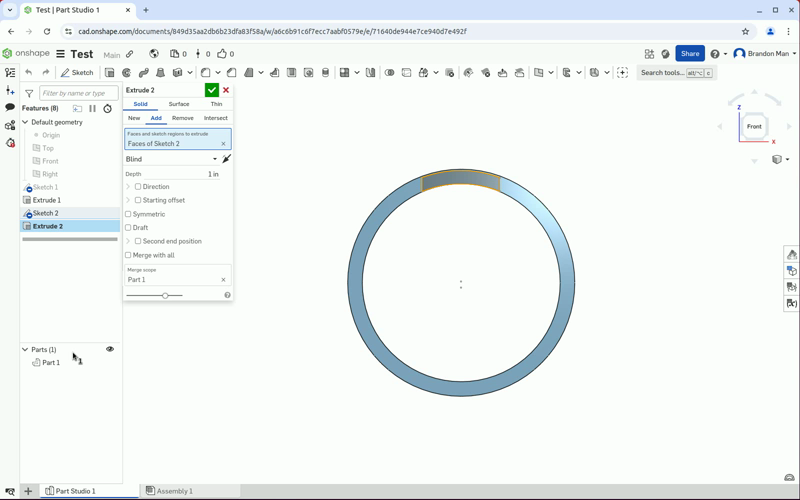
mouse_move(143, 106)
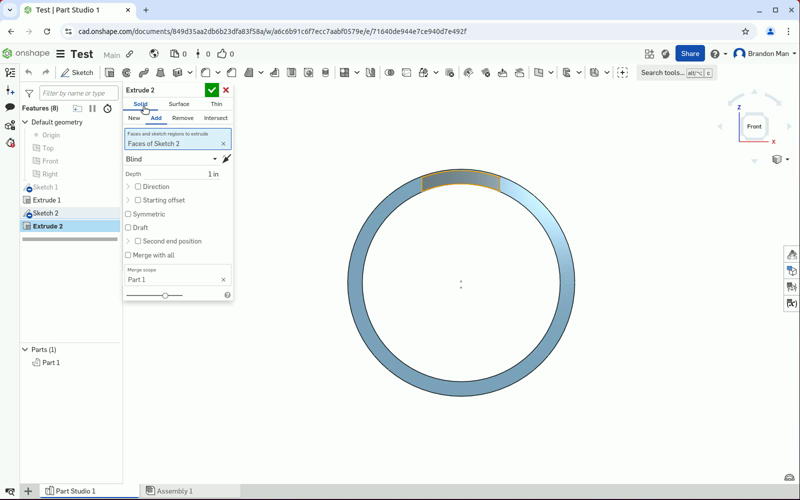
click(143, 106)
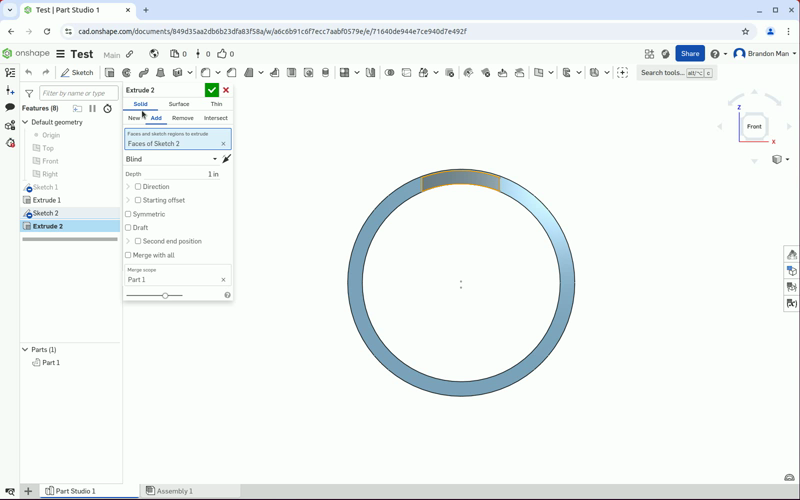
mouse_move(137, 120)
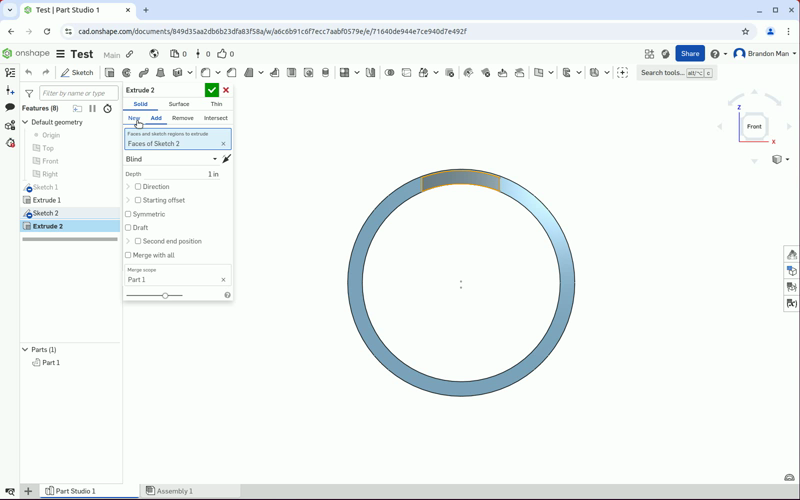
click(137, 120)
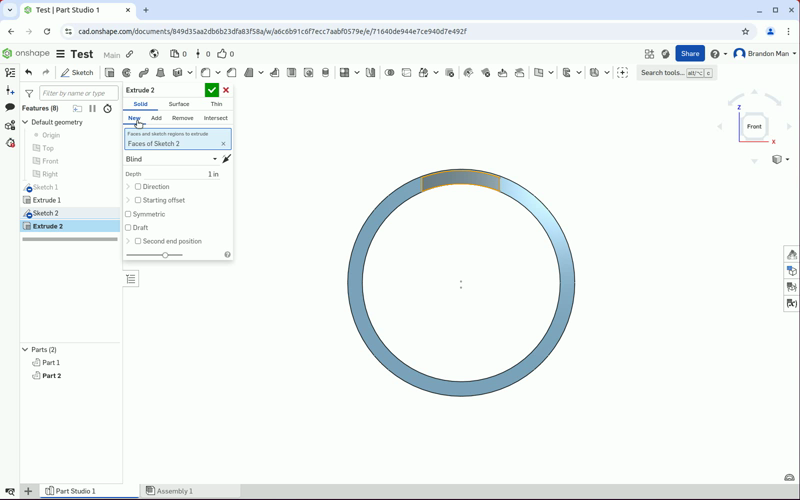
key(tab, 4)
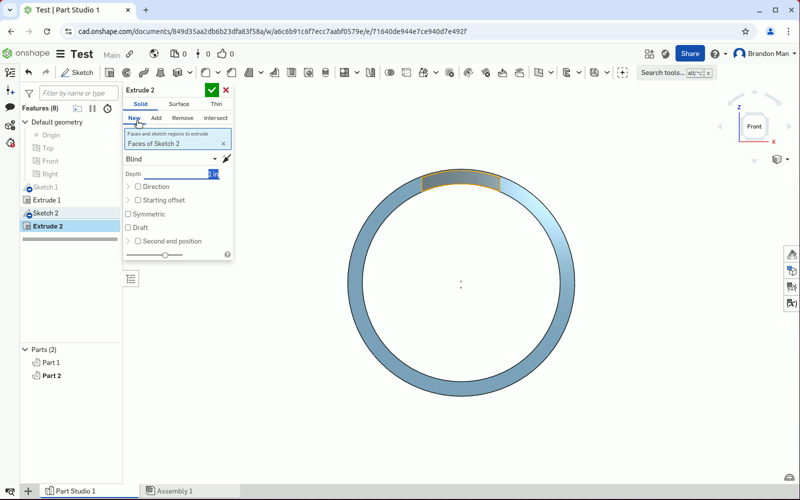
text(7.222)
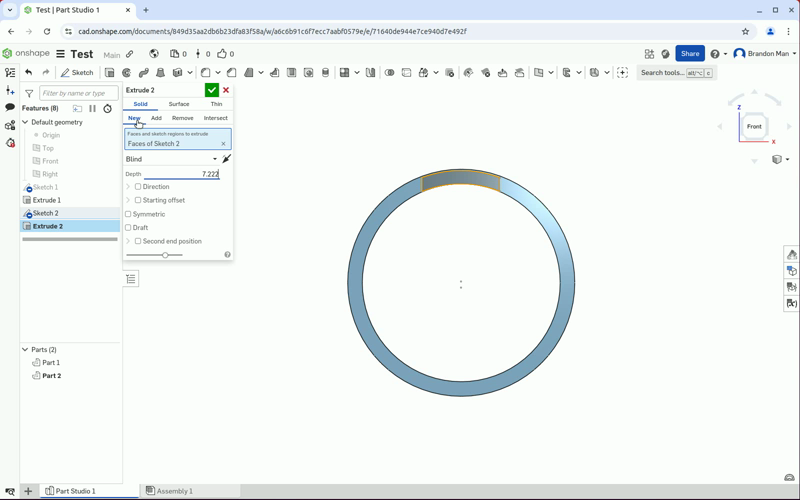
key(tab, 3)
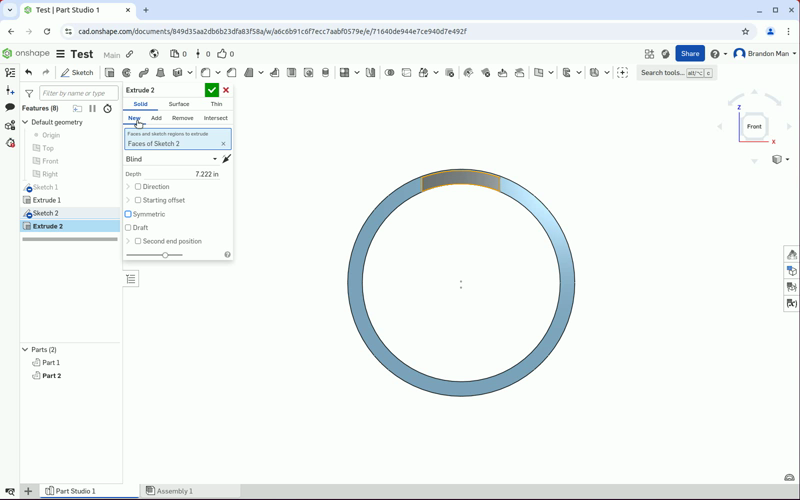
key(space)
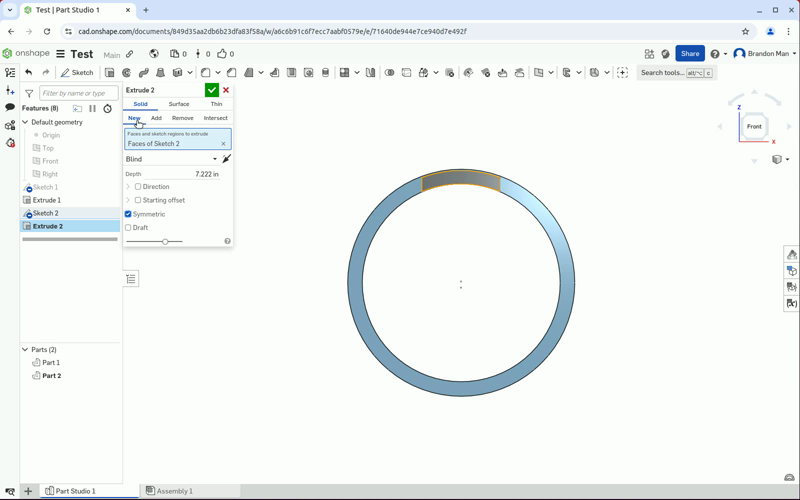
key(enter)
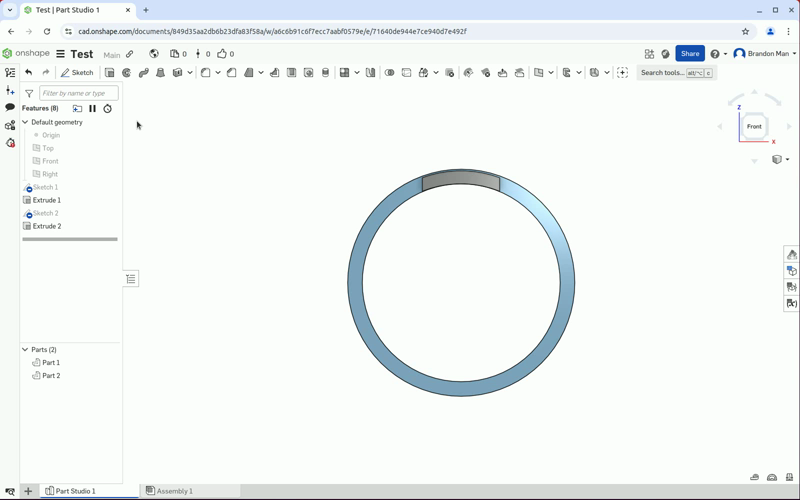
key(shift+h)
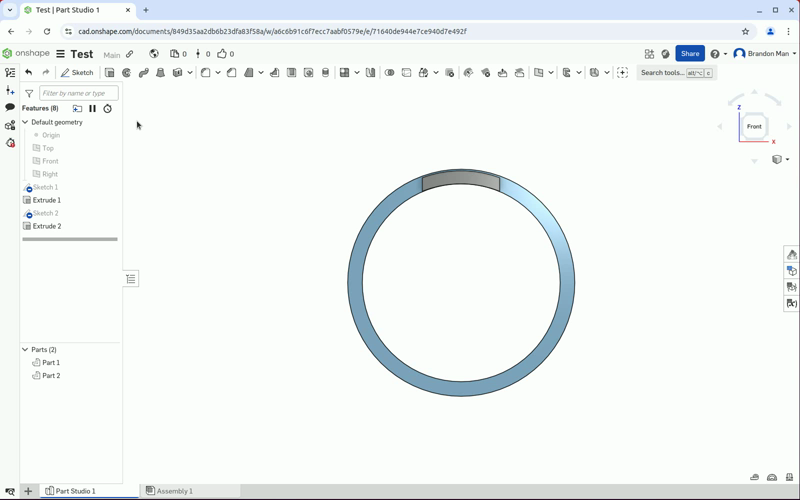
key(shift+h)
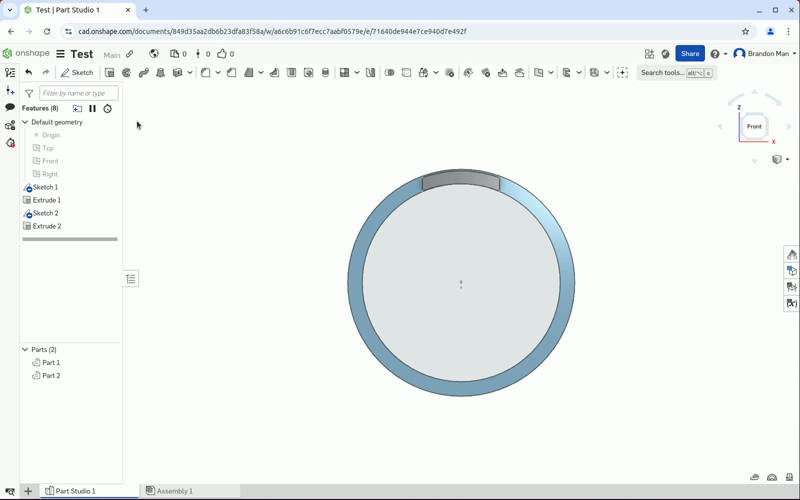
key(shift+7)
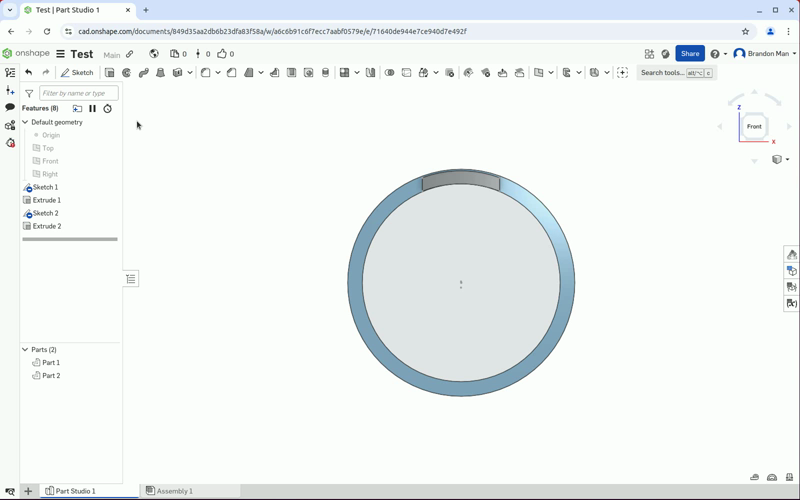
key(left, 2)
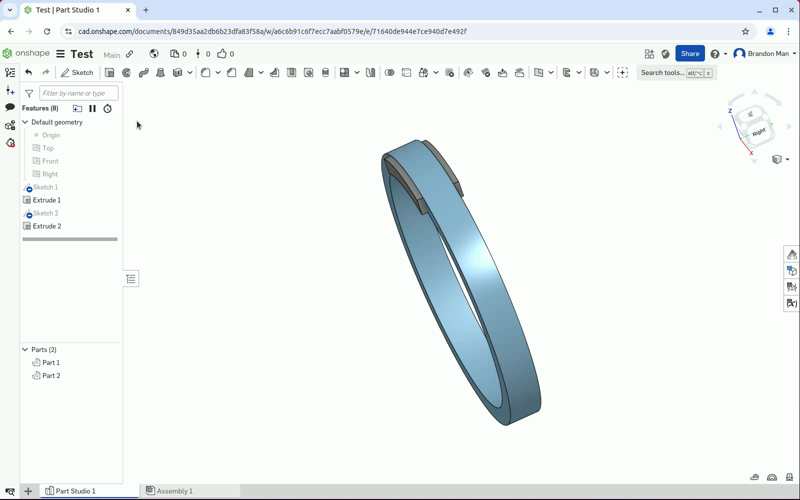
key(down, 2)
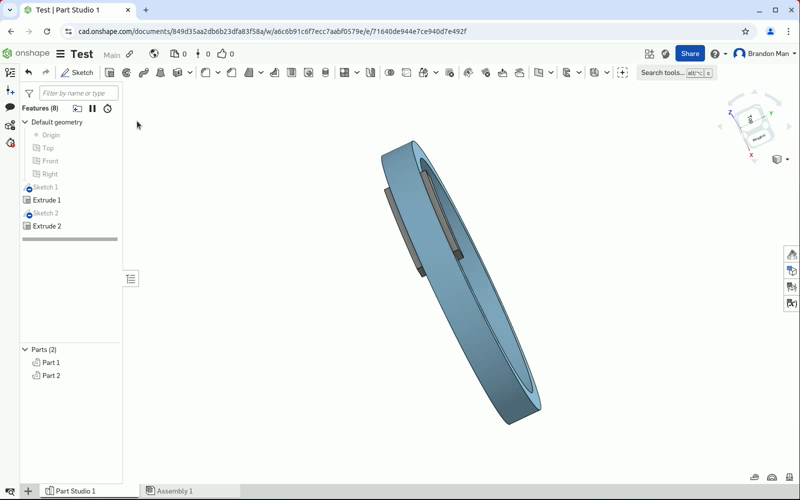
key(up, 2)
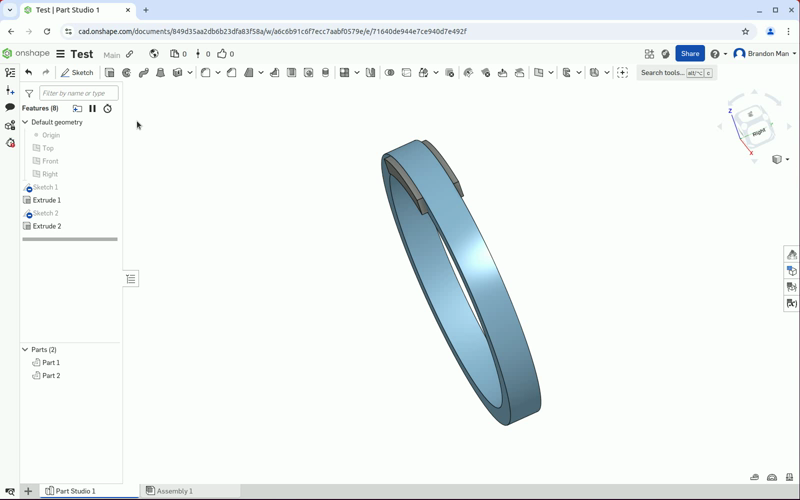
key(right, 2)
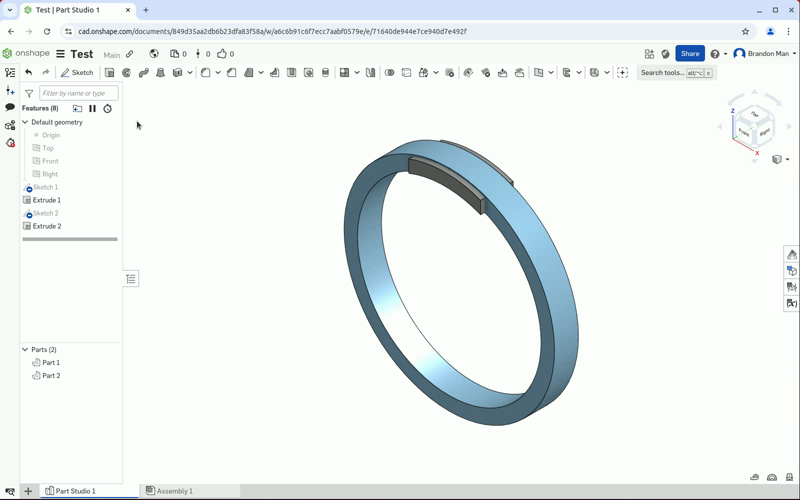
mouse_move(73, 189)
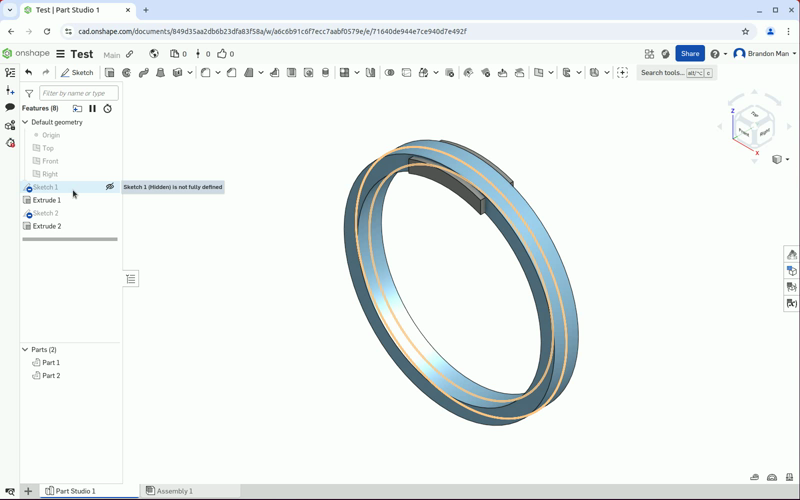
click(73, 189)